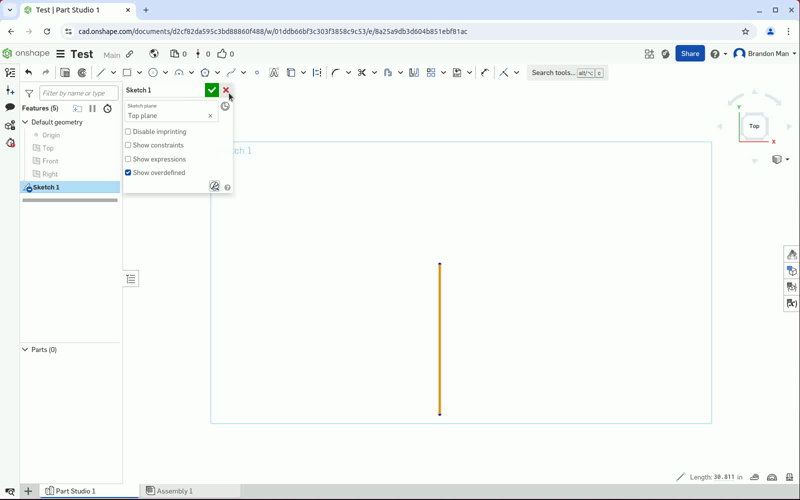
key(shift+h)
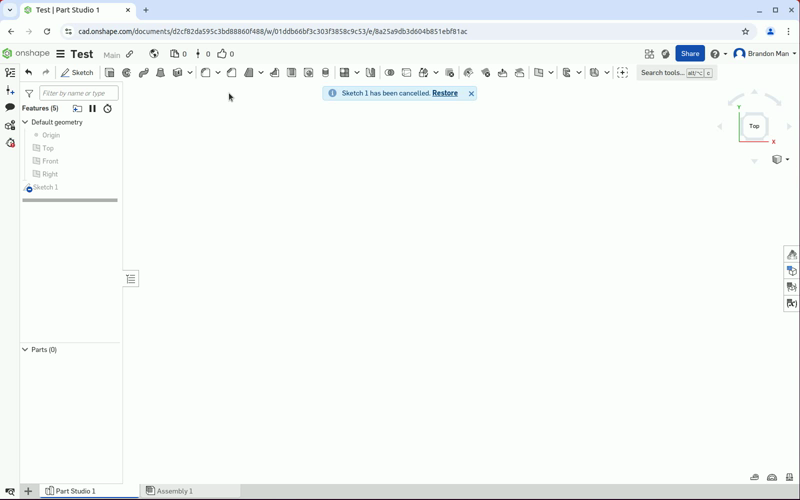
mouse_move(73, 352)
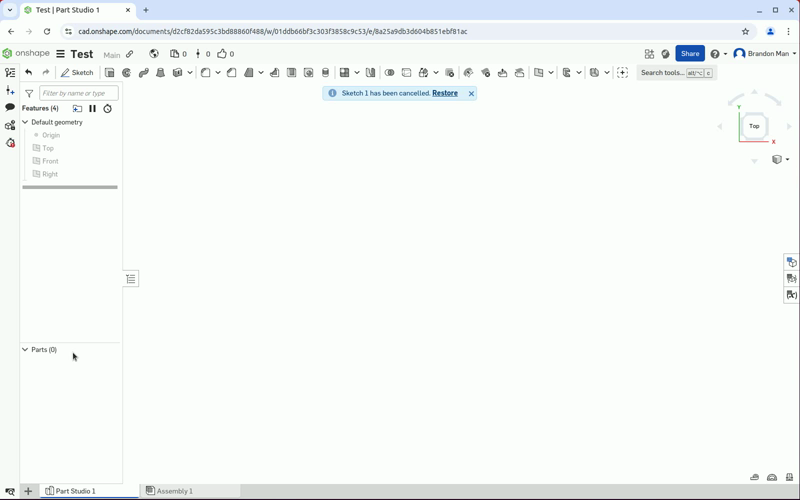
key(y)
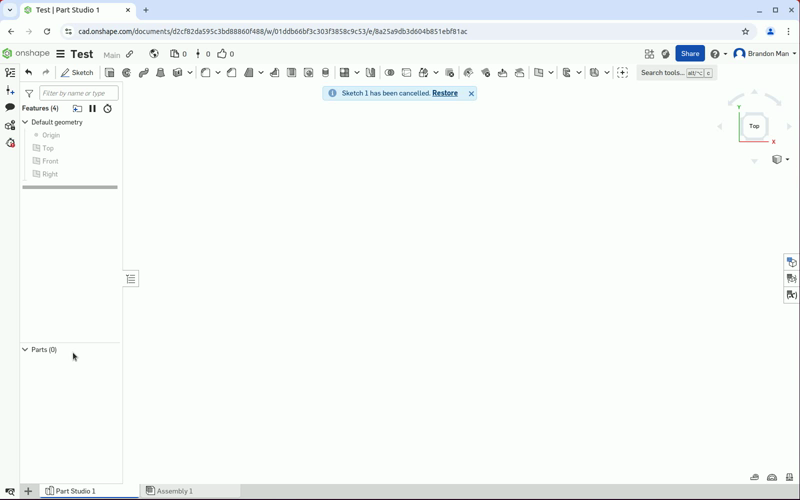
key(shift+p)
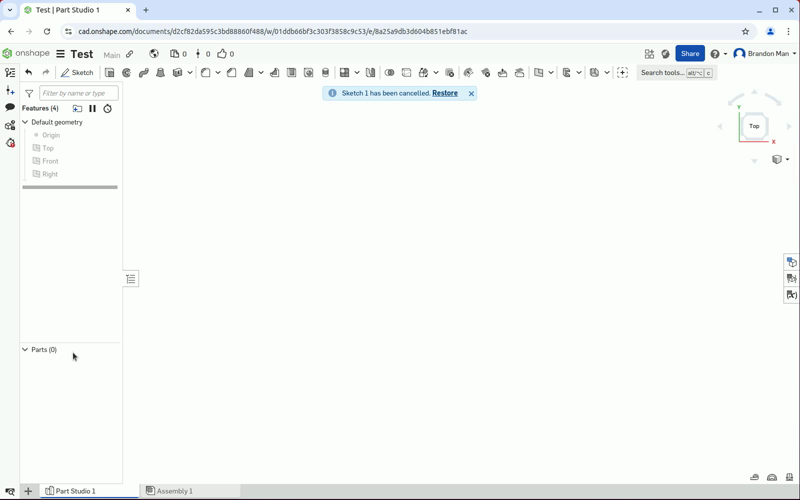
key(space)
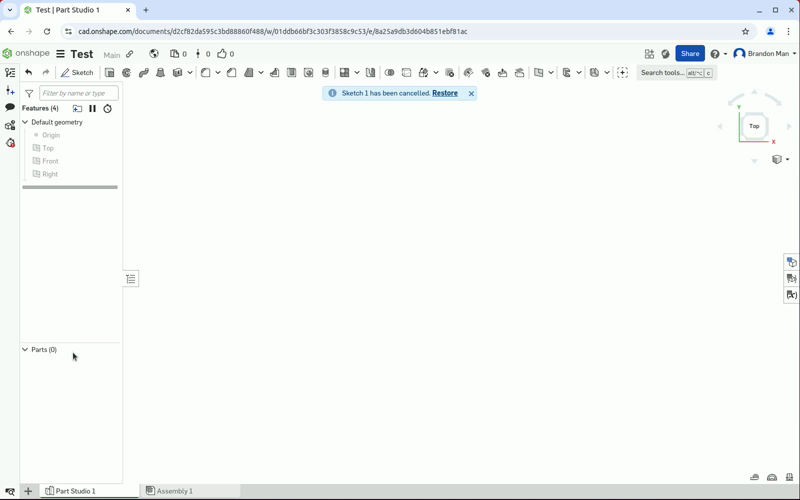
key_down(shift)
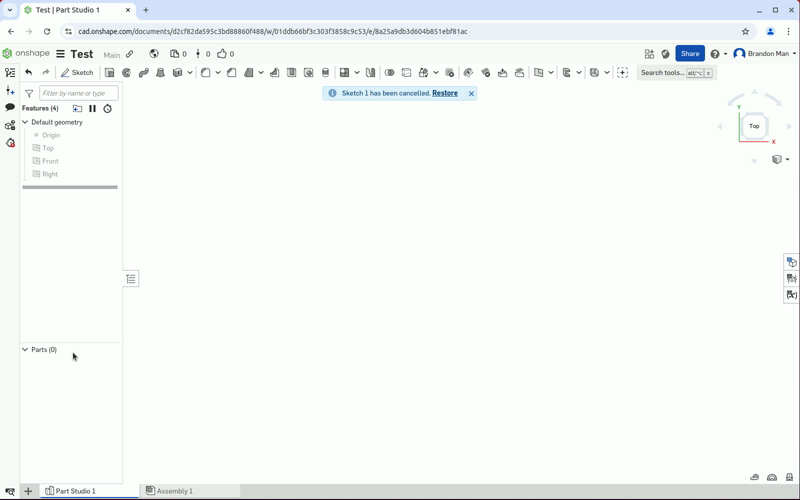
key(up)
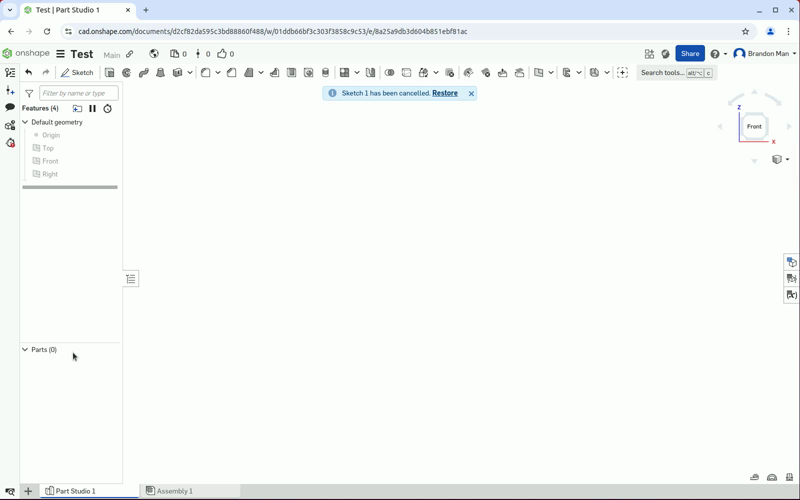
key_up(shift)
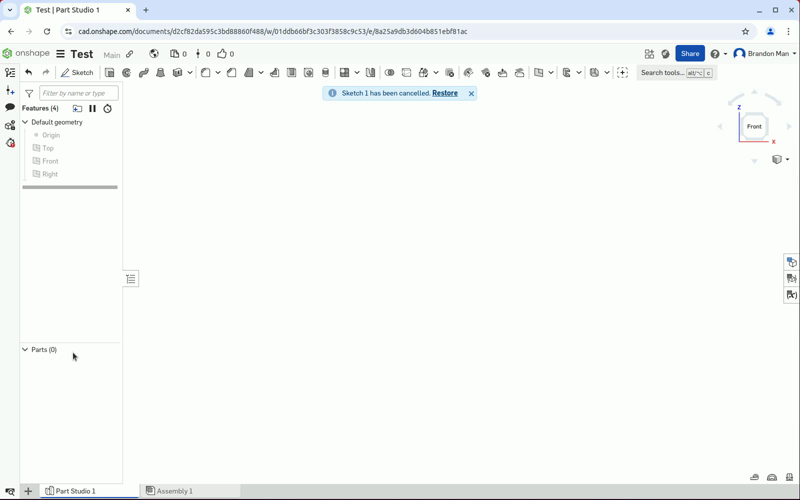
mouse_move(73, 352)
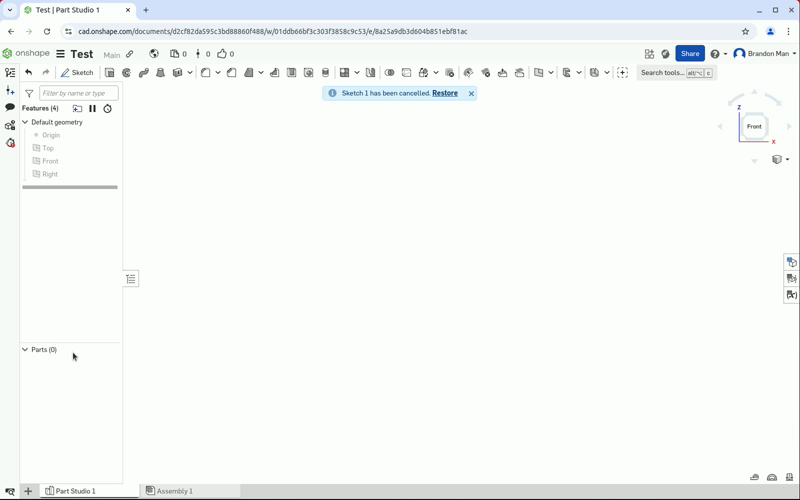
key(shift+y)
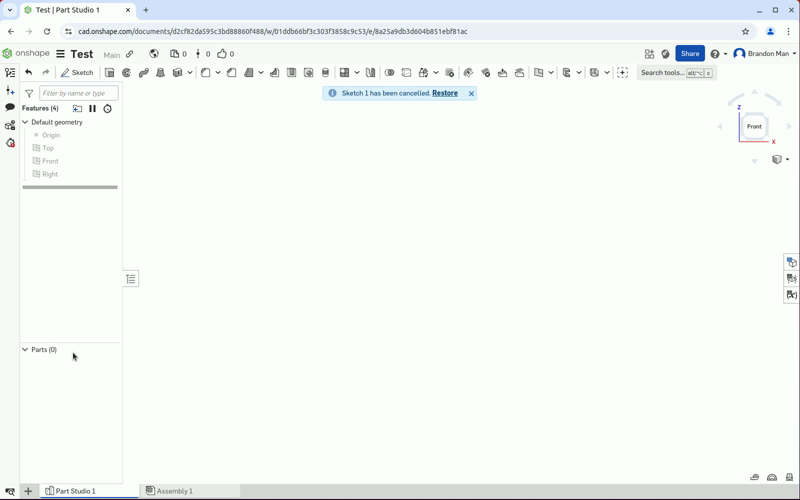
key(shift+s)
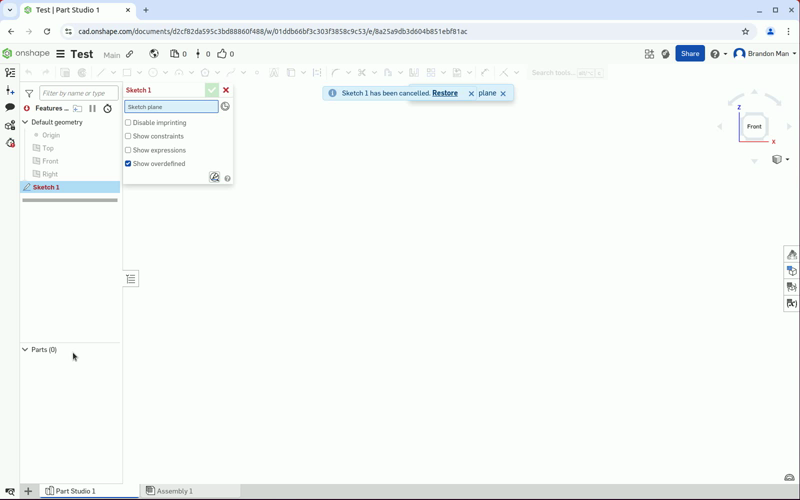
mouse_move(73, 163)
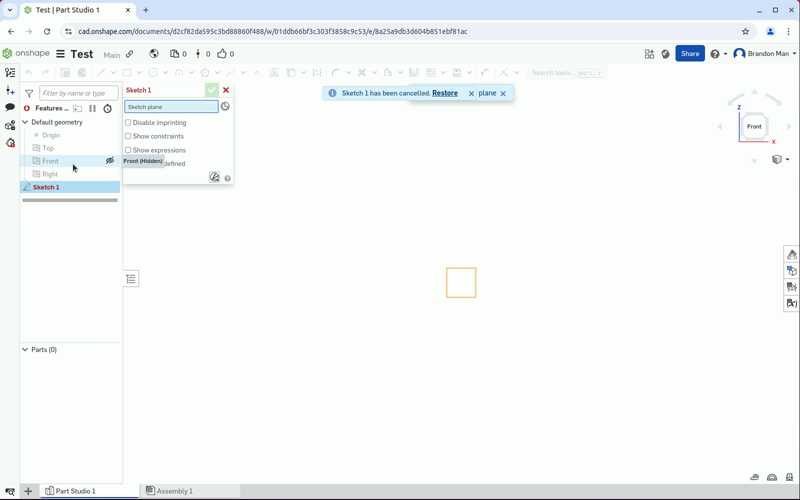
click(73, 163)
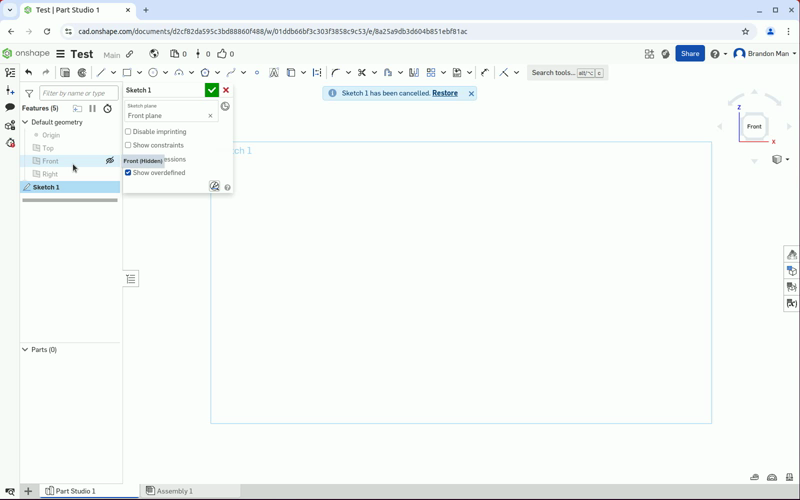
mouse_move(73, 352)
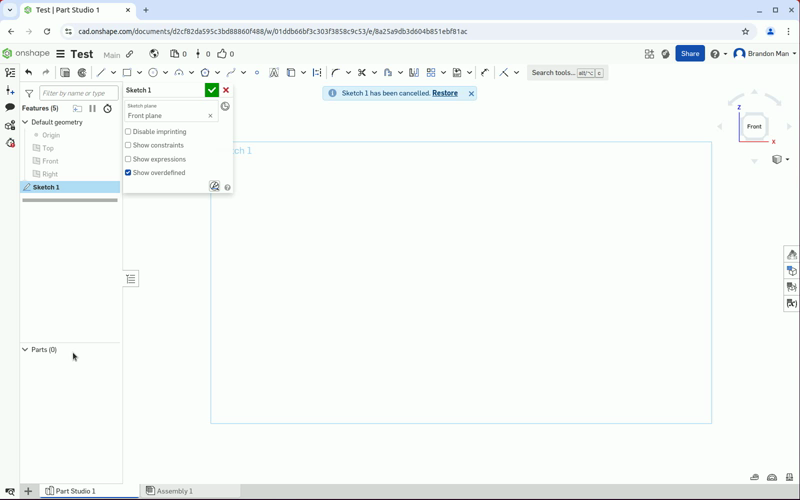
key(y)
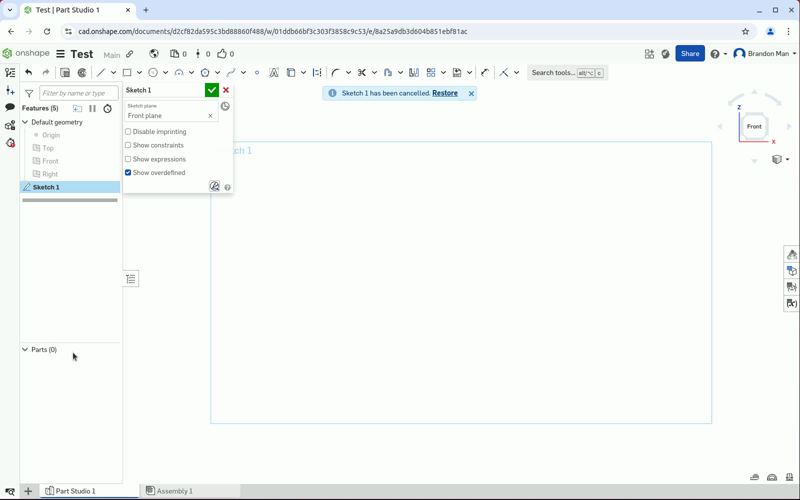
key(l)
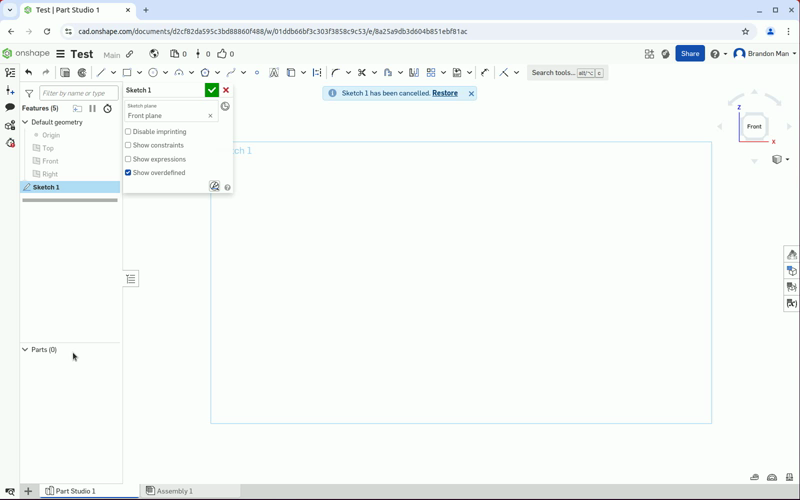
key_down(shift)
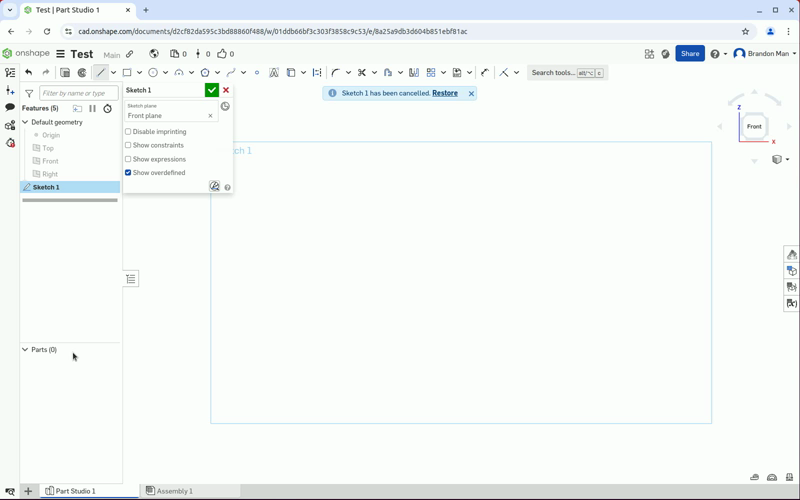
mouse_move(364, 318)
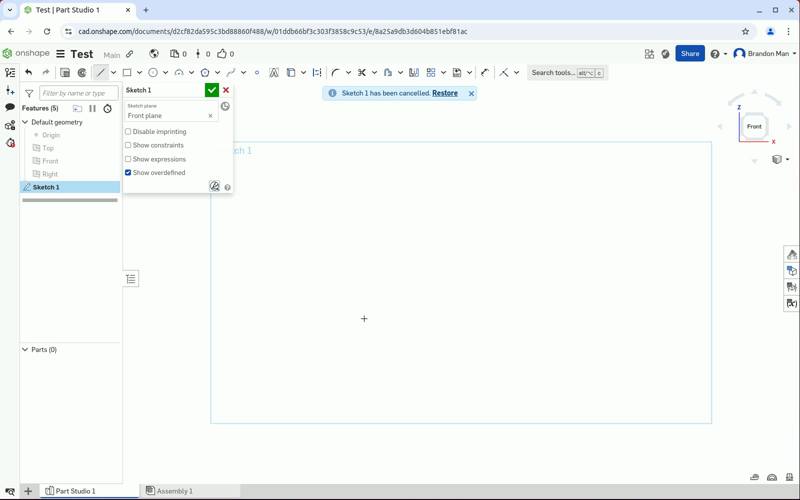
click(364, 318)
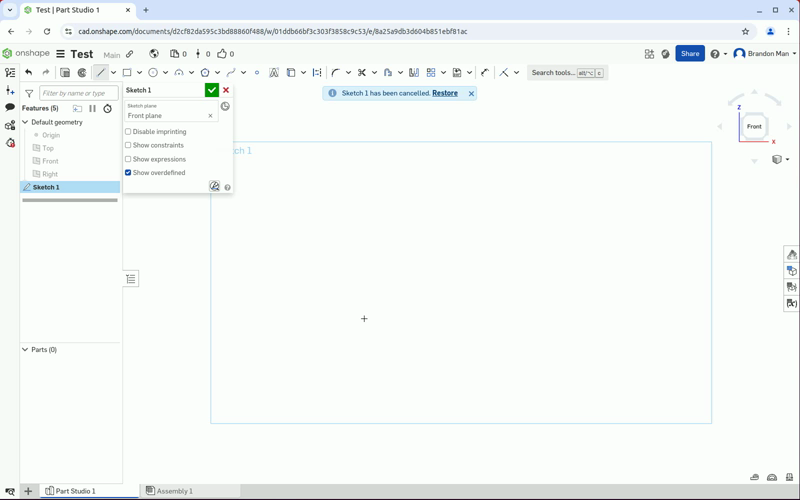
key_up(shift)
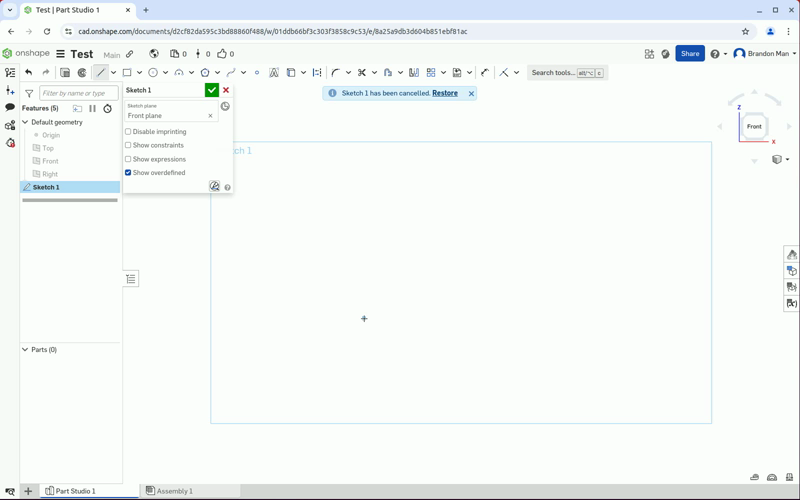
key_down(shift)
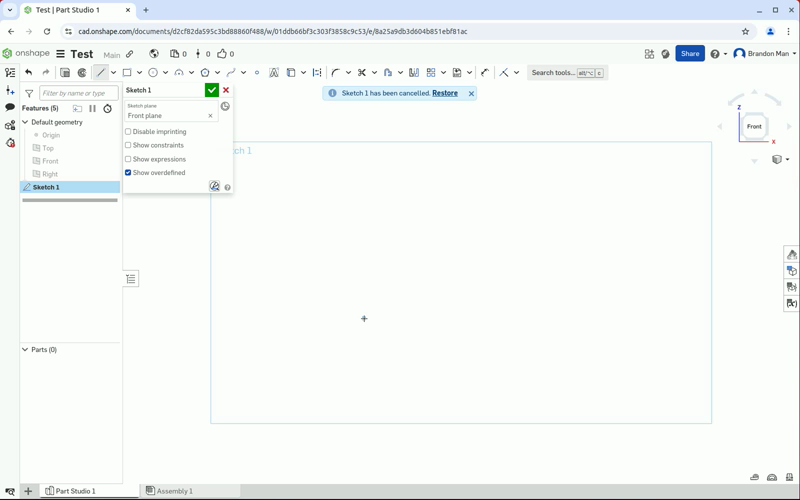
mouse_move(555, 318)
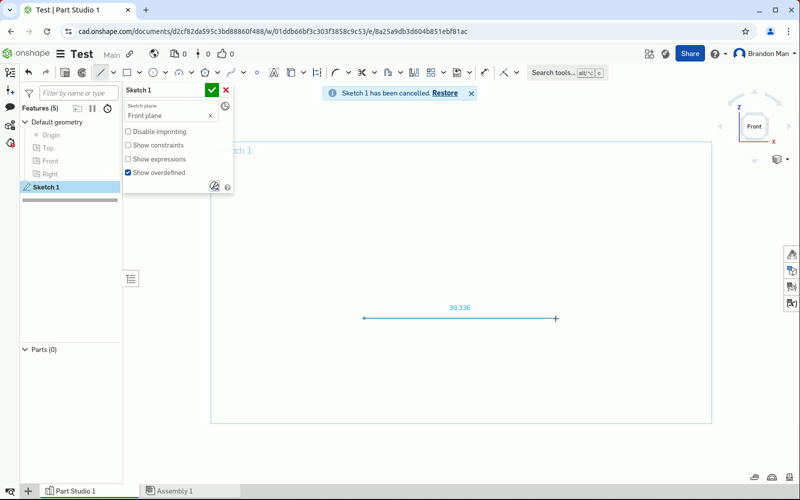
click(555, 318)
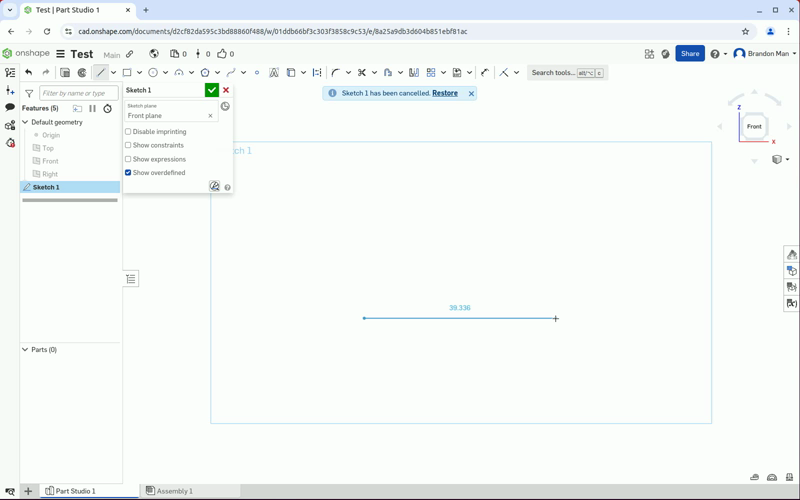
key_up(shift)
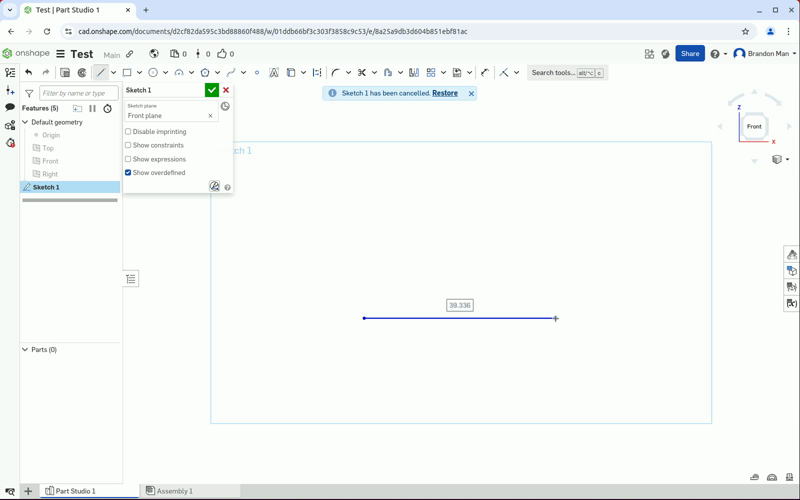
key_down(shift)
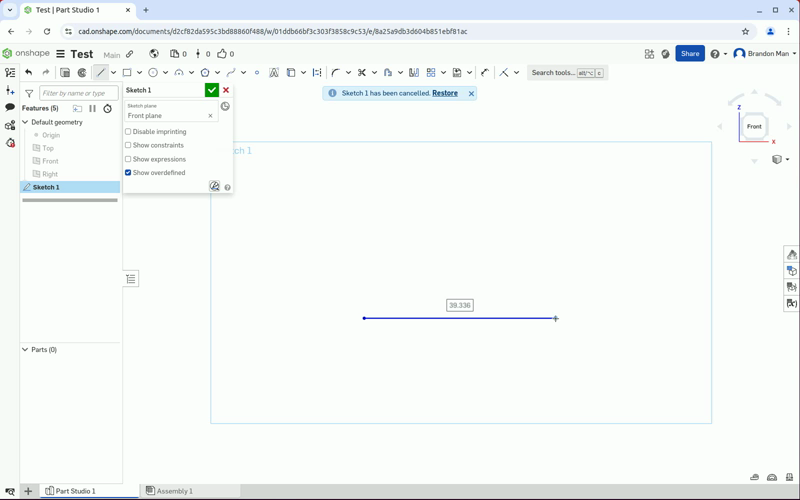
mouse_move(555, 247)
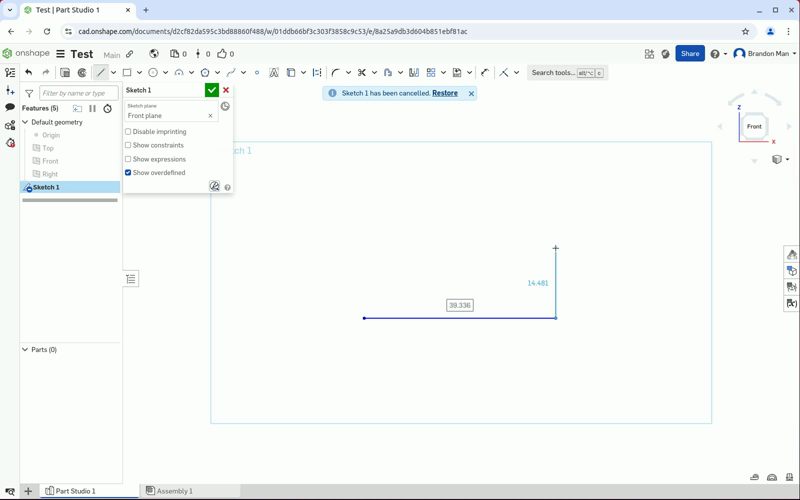
click(555, 247)
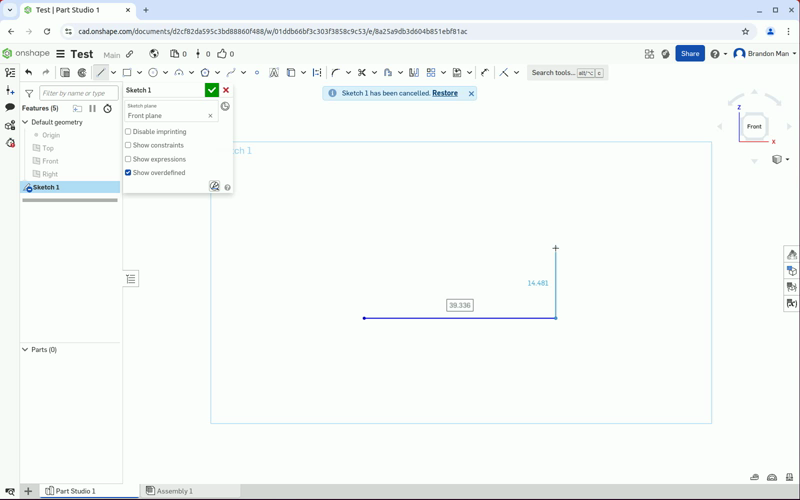
key_up(shift)
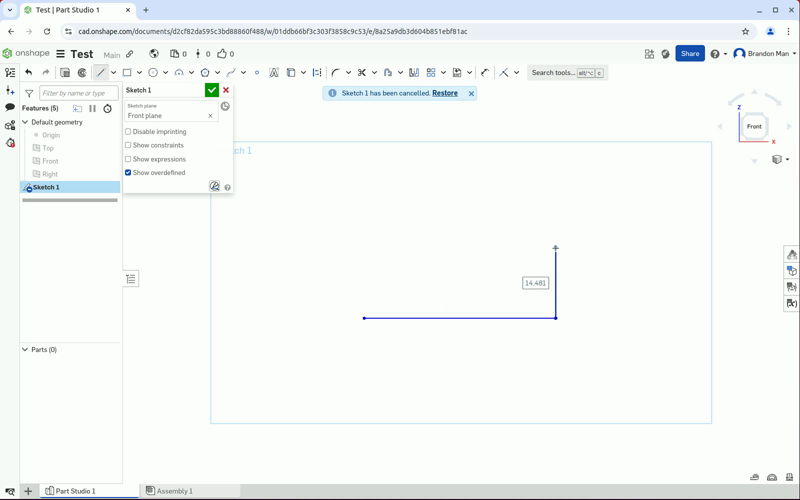
key_down(shift)
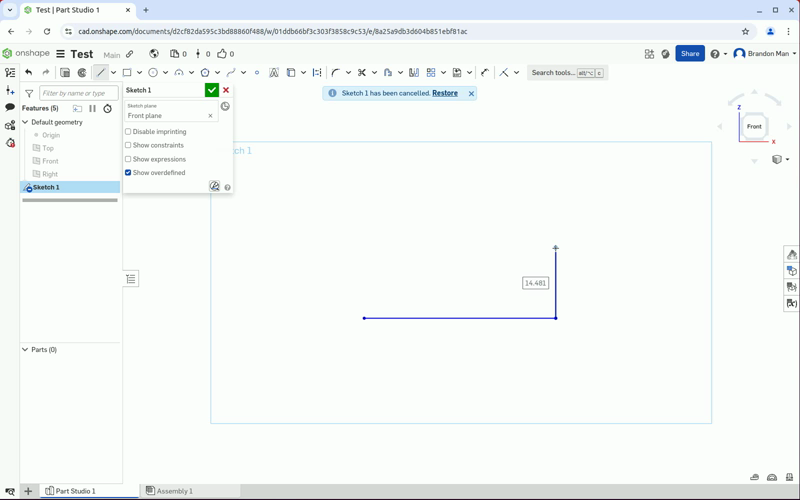
mouse_move(453, 247)
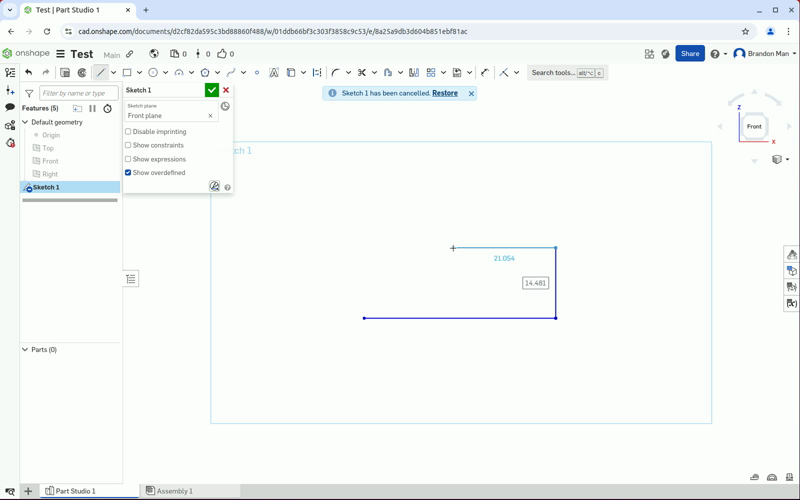
click(453, 247)
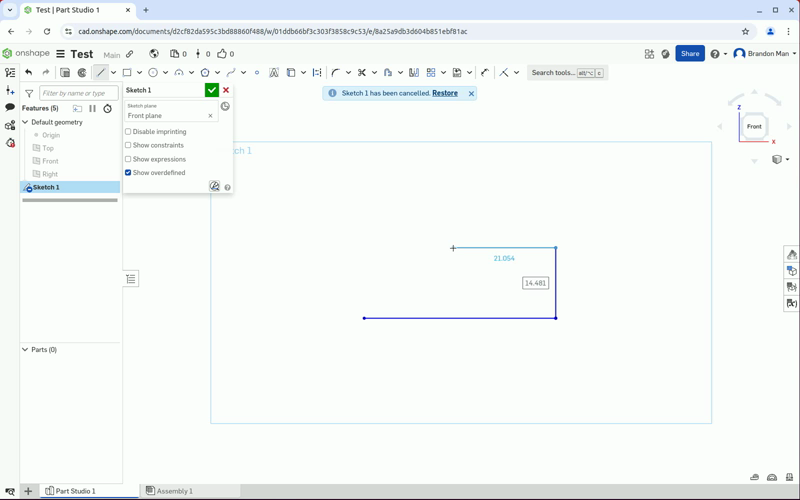
key_up(shift)
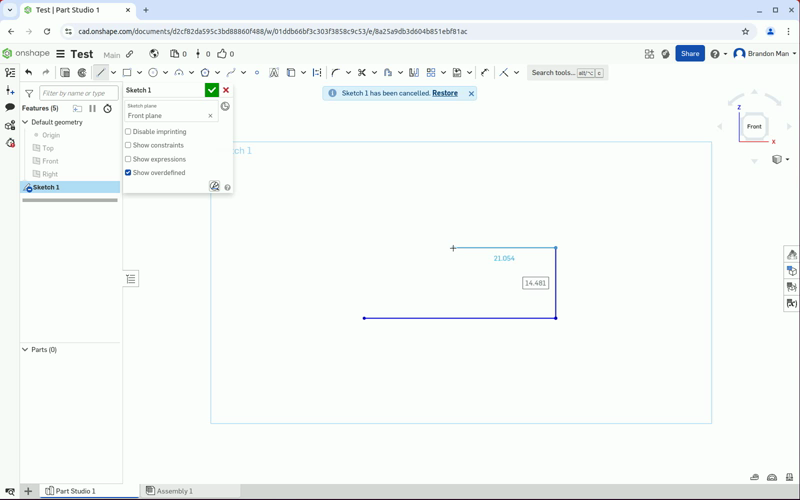
key(esc)
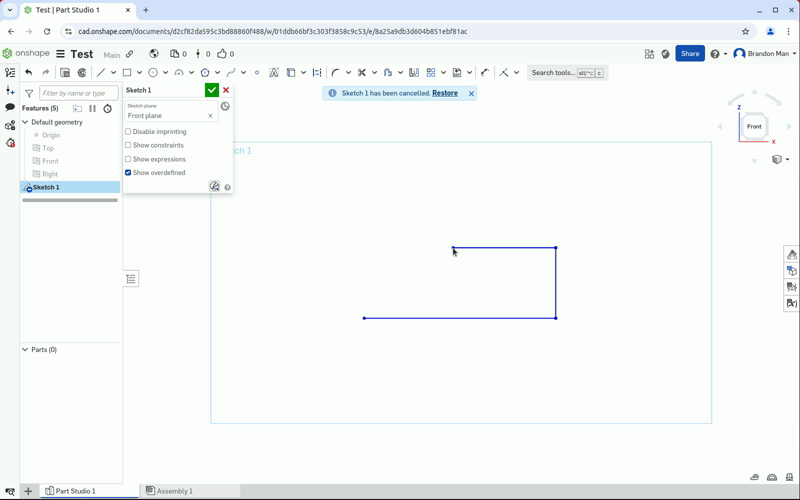
key(a)
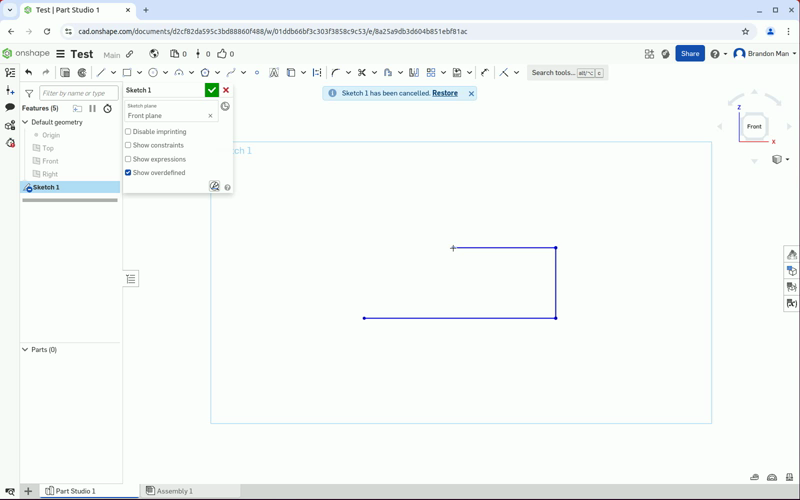
mouse_move(453, 247)
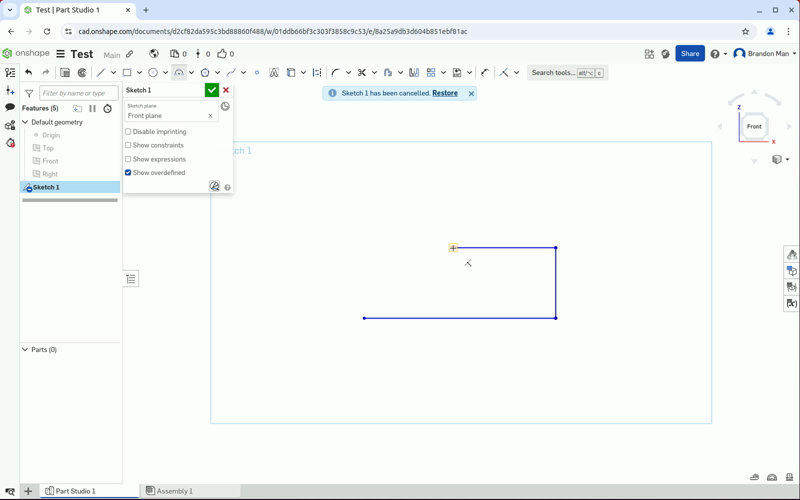
click(453, 247)
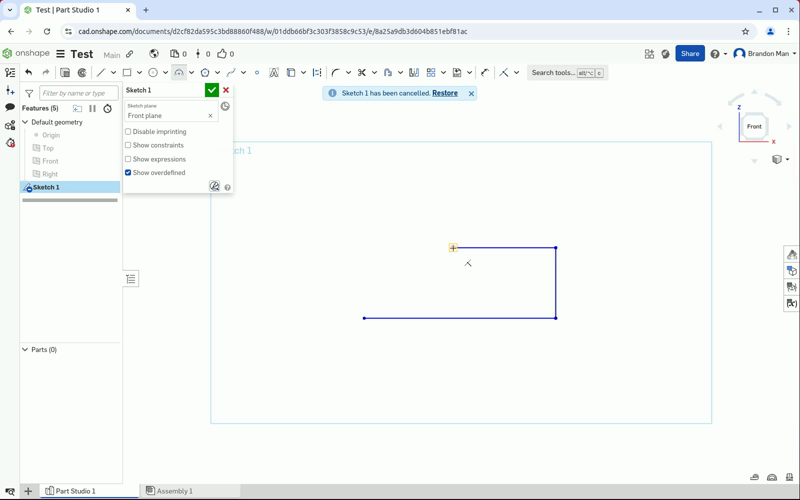
key_down(shift)
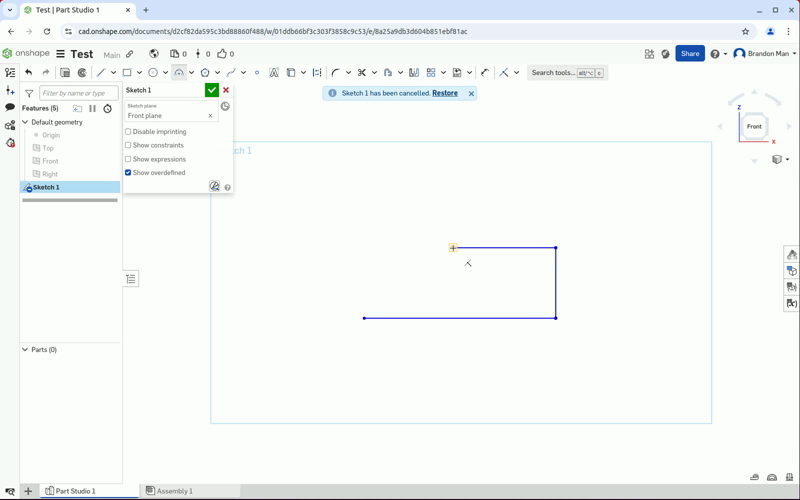
mouse_move(398, 247)
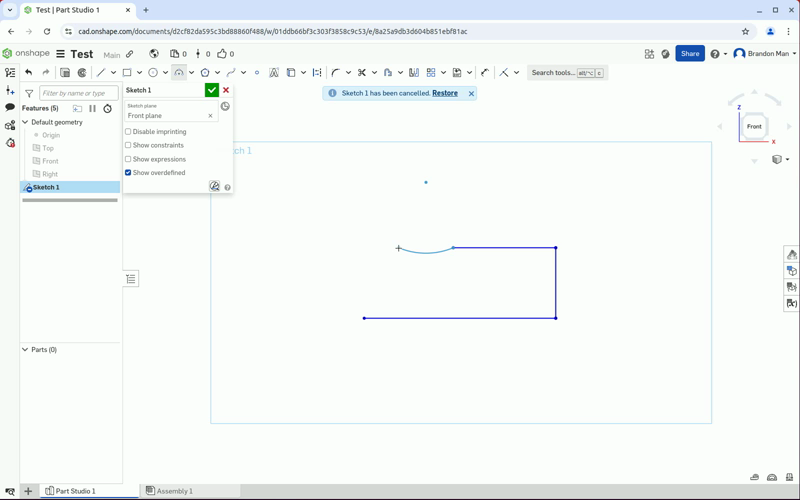
click(398, 247)
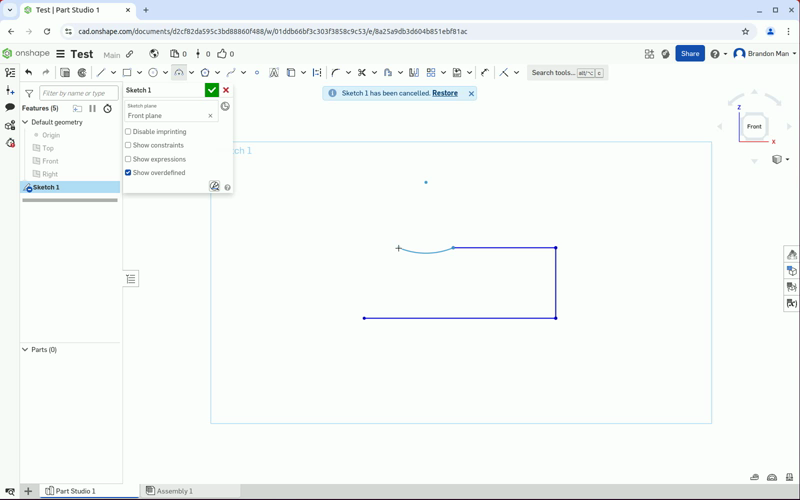
mouse_move(426, 305)
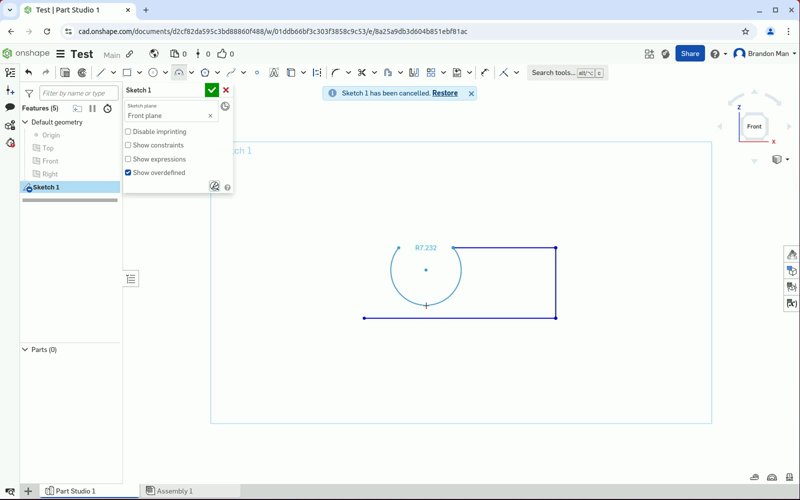
click(426, 305)
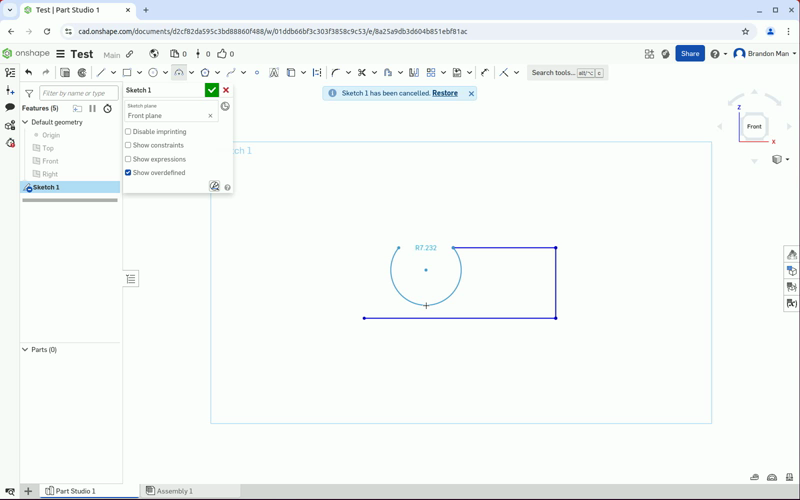
key_up(shift)
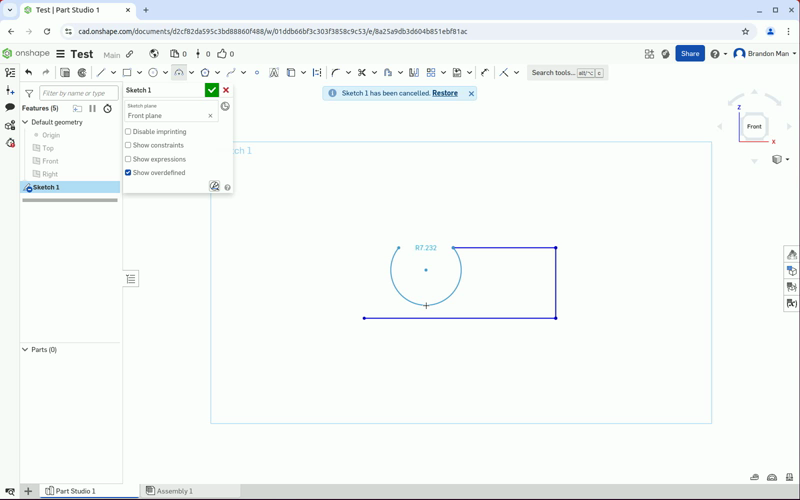
key(esc)
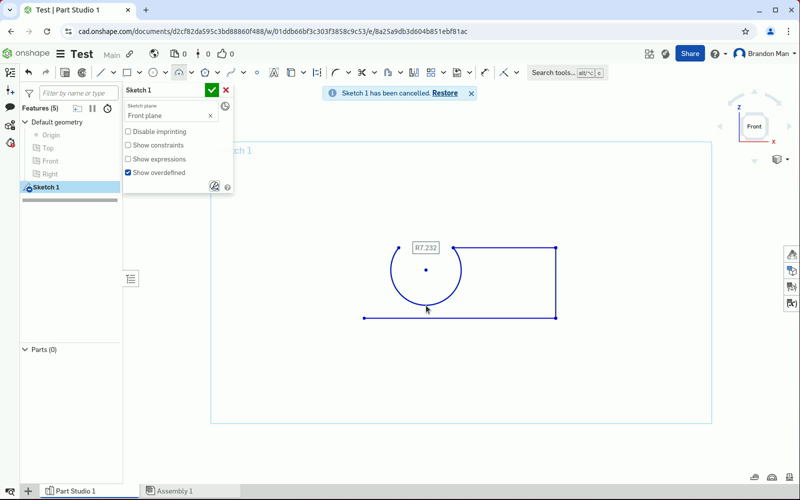
key(l)
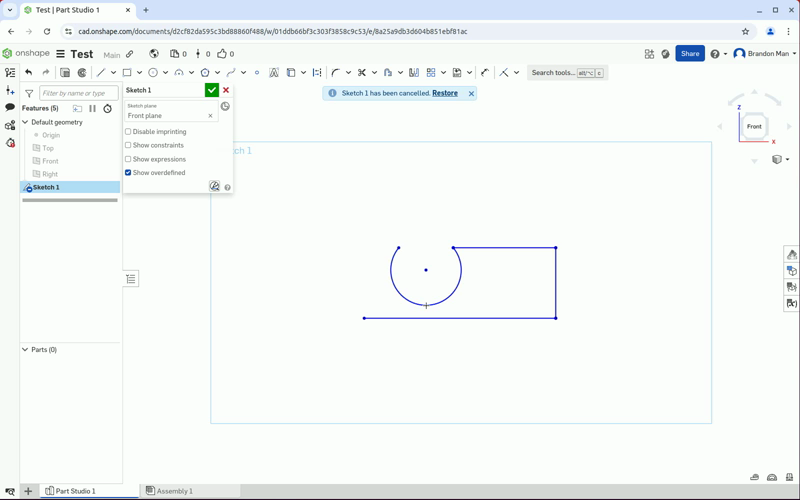
mouse_move(398, 247)
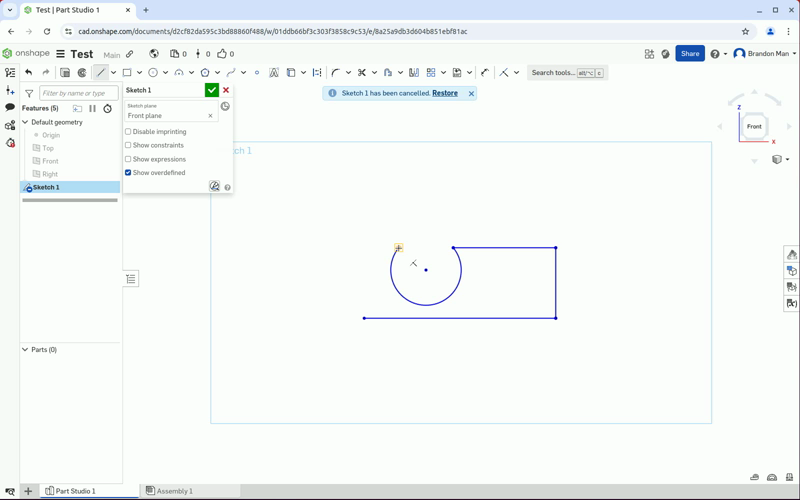
click(398, 247)
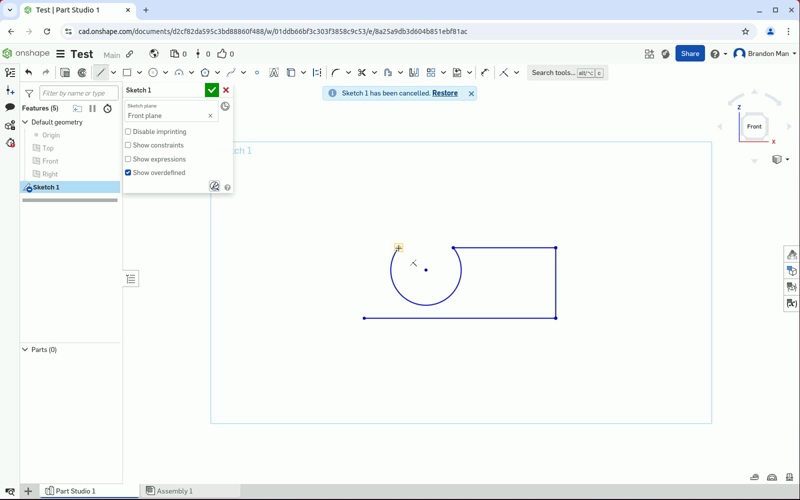
key_down(shift)
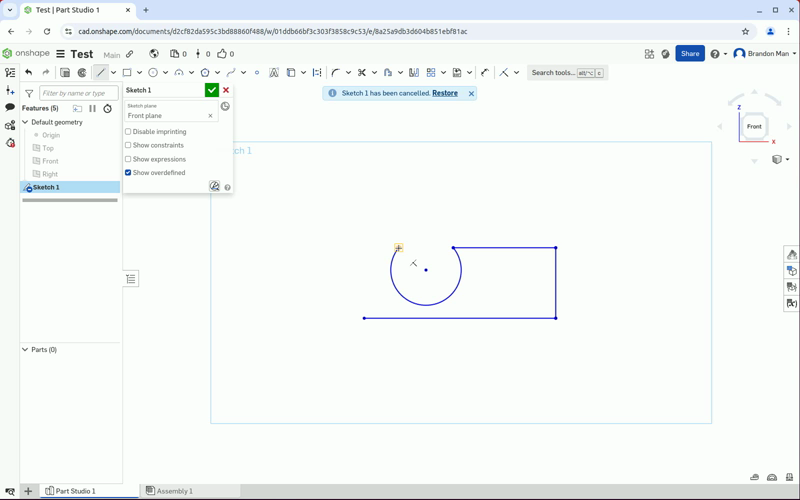
mouse_move(428, 247)
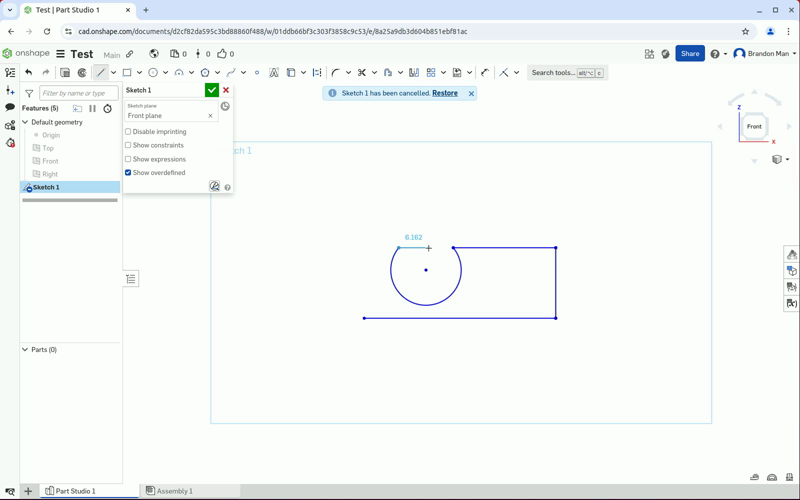
mouse_move(364, 247)
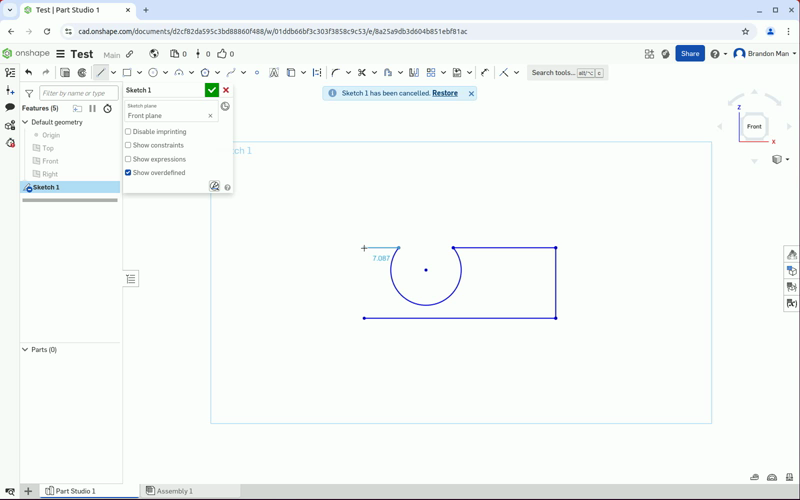
click(364, 247)
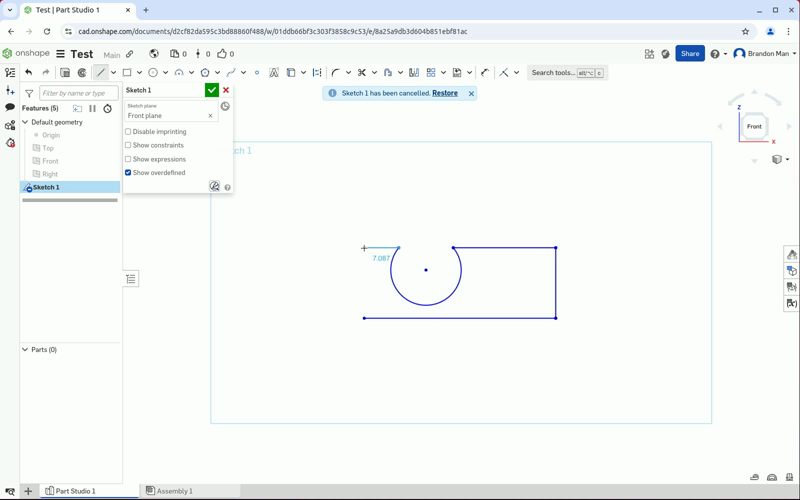
key_up(shift)
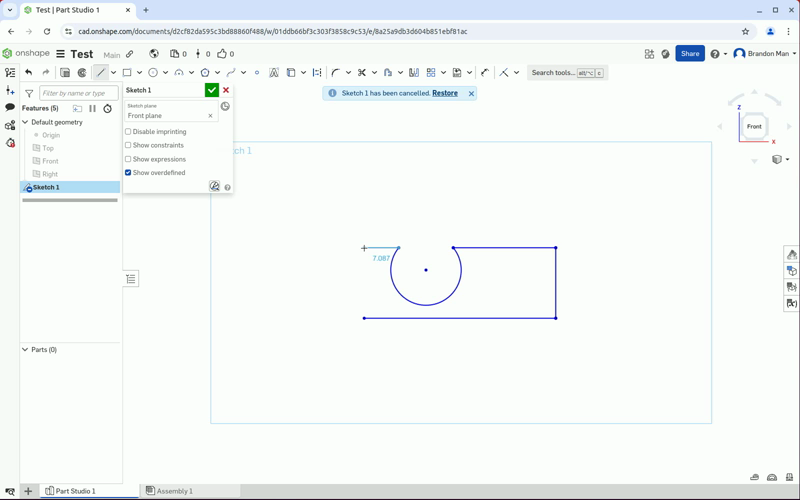
key_down(shift)
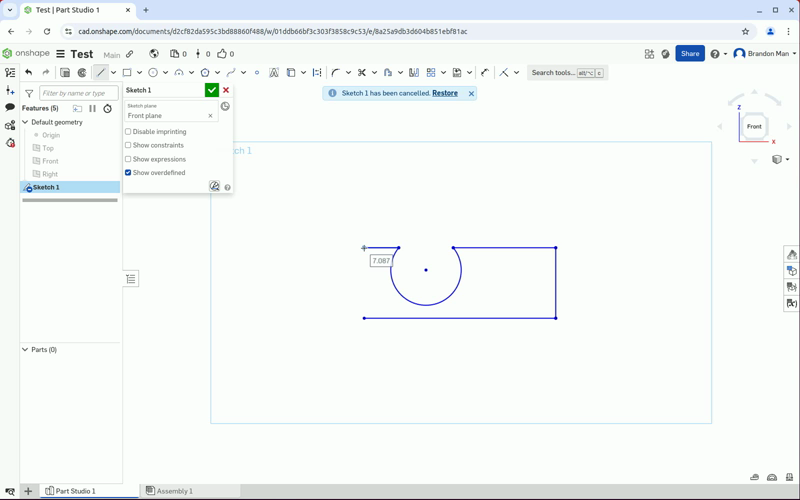
mouse_move(364, 318)
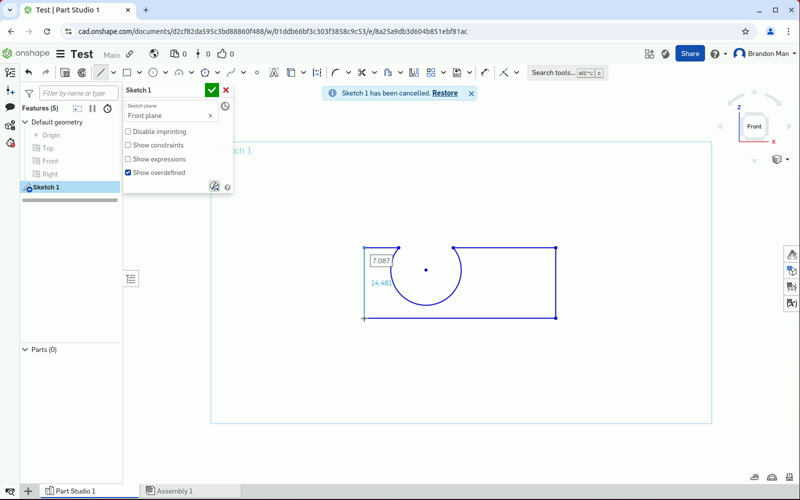
key_up(shift)
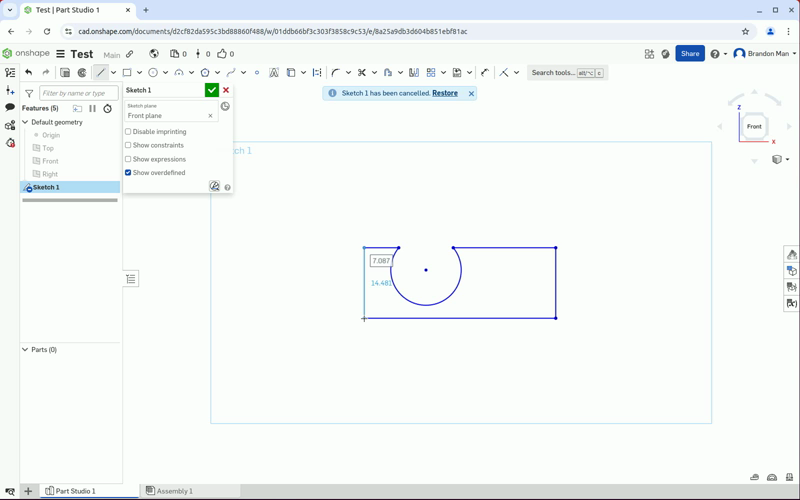
click(364, 318)
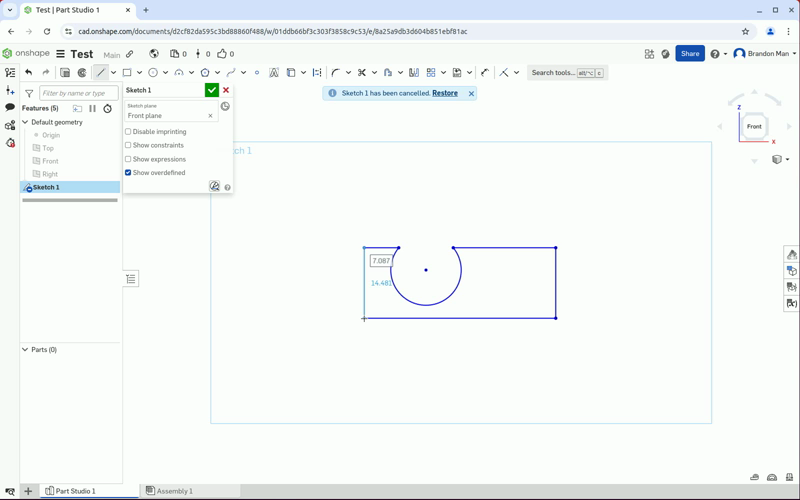
key(esc)
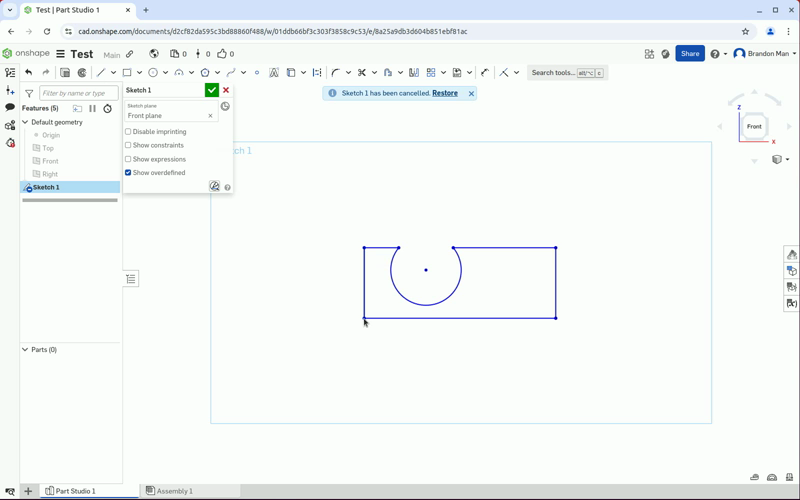
mouse_move(544, 261)
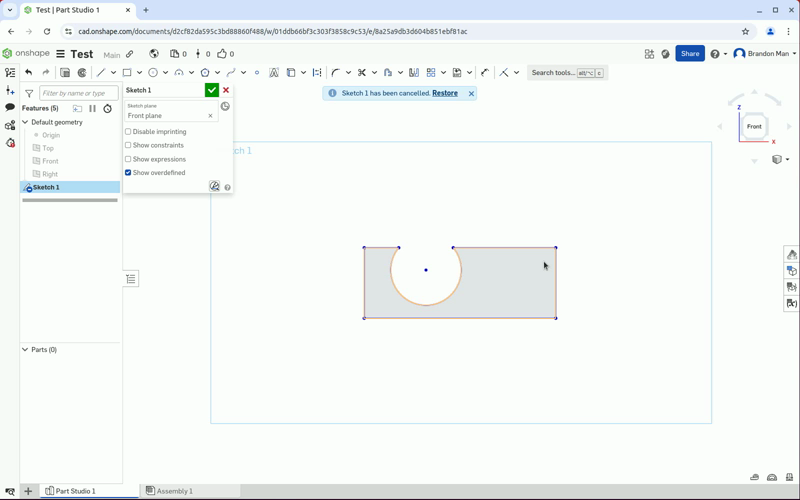
click(544, 261)
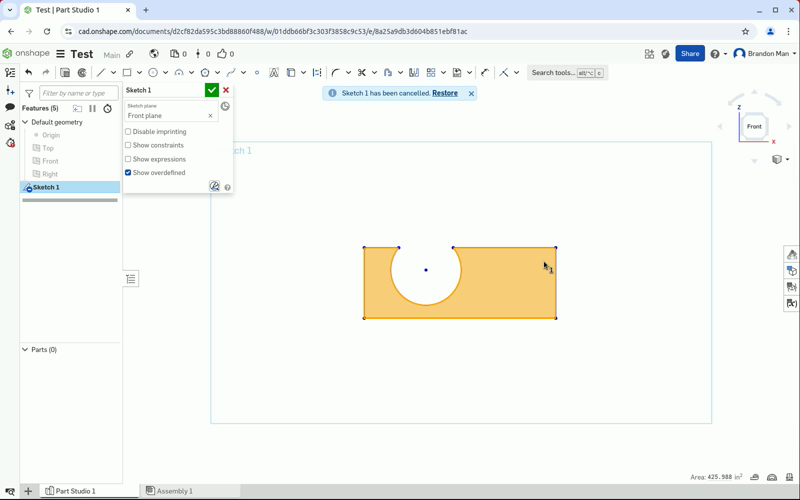
mouse_move(73, 352)
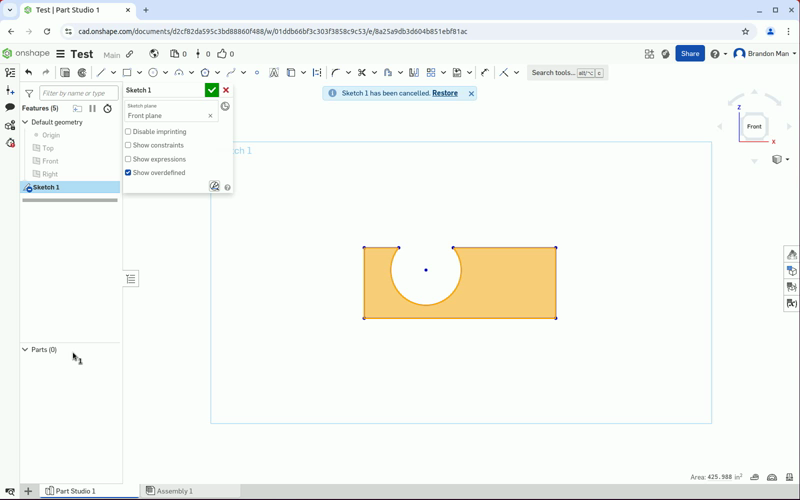
key(shift+y)
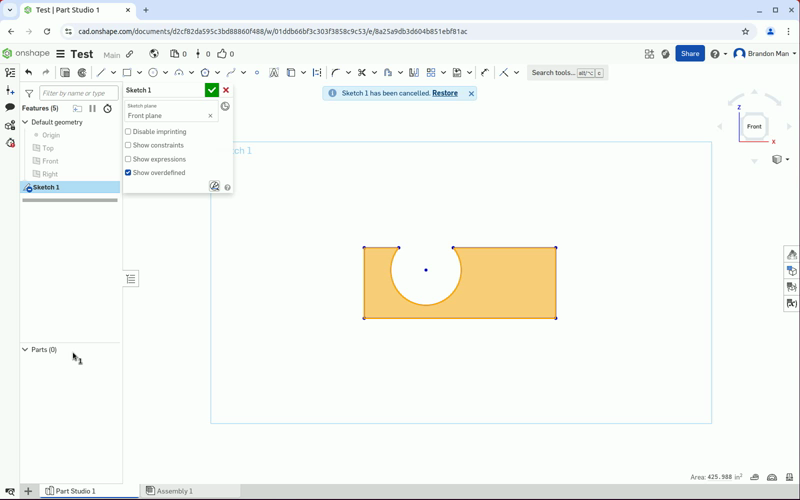
key(shift+e)
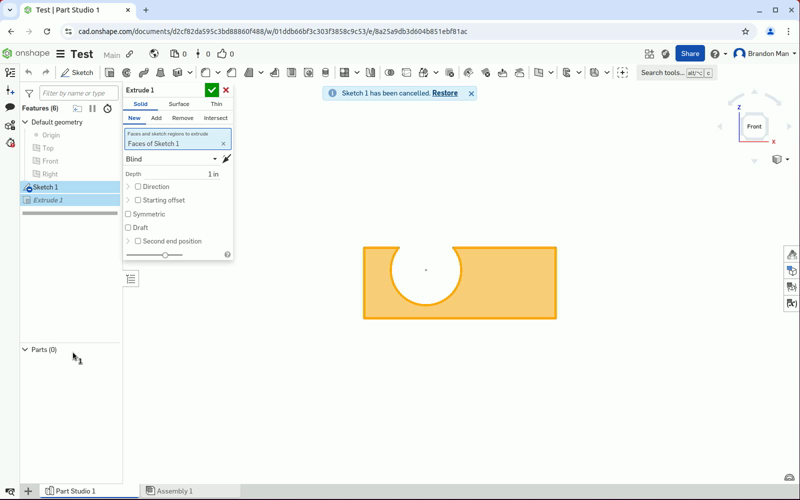
mouse_move(143, 106)
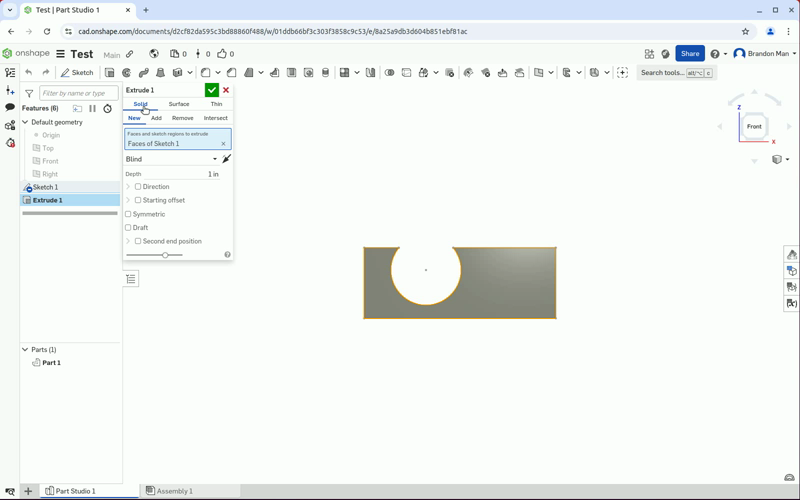
click(143, 106)
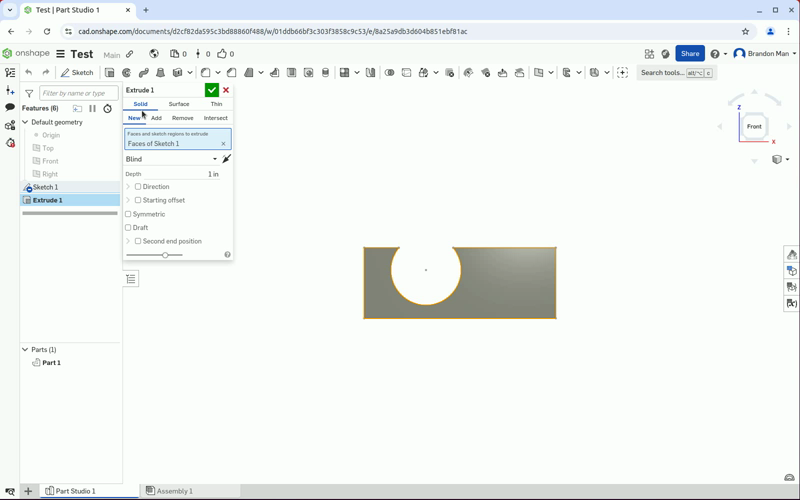
mouse_move(137, 120)
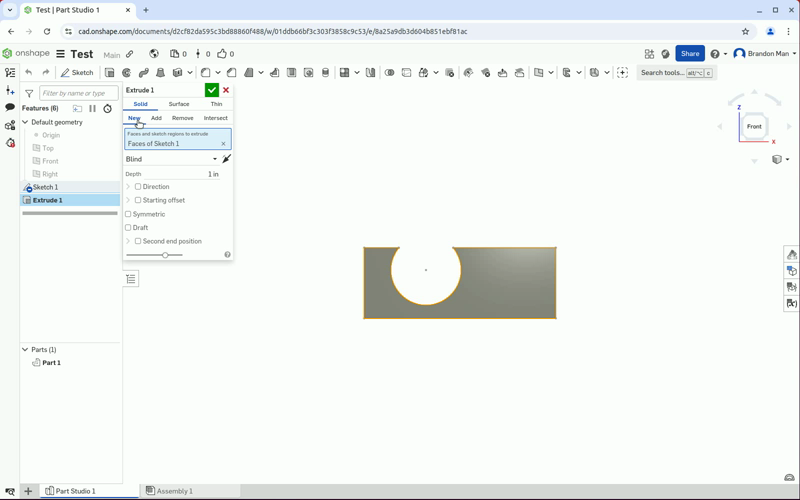
click(137, 120)
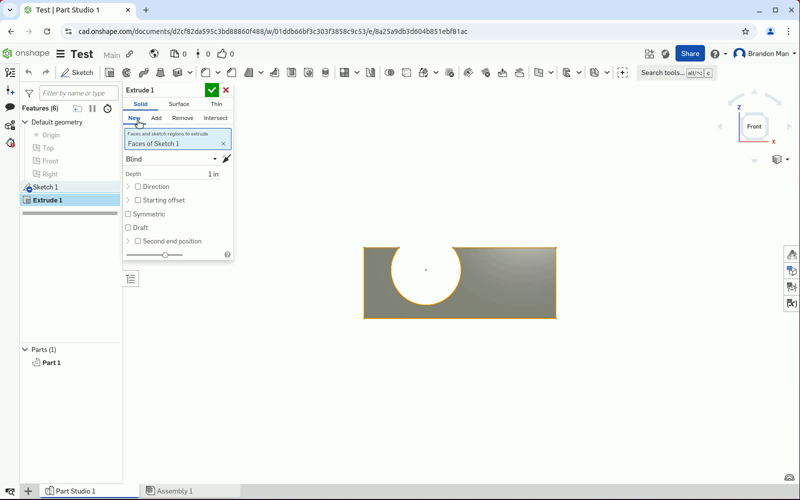
key(tab, 4)
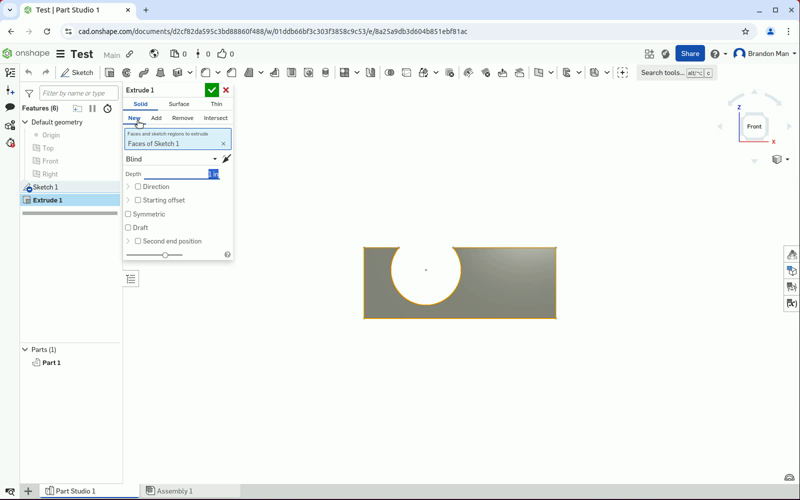
text(11.313)
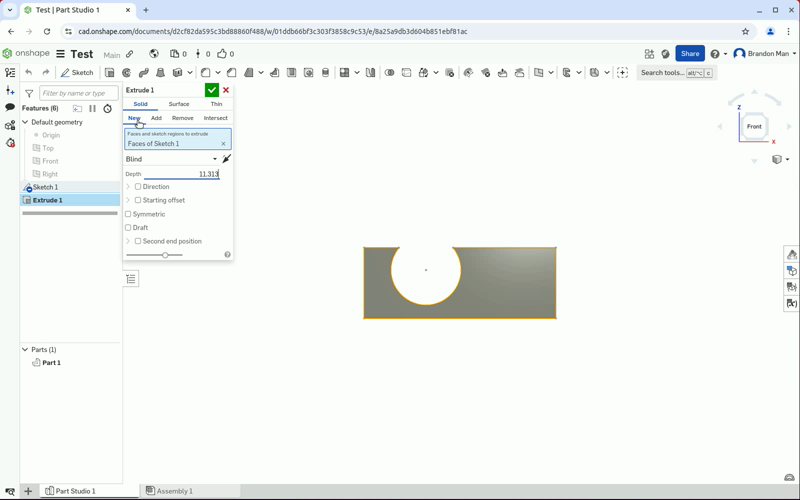
key(enter)
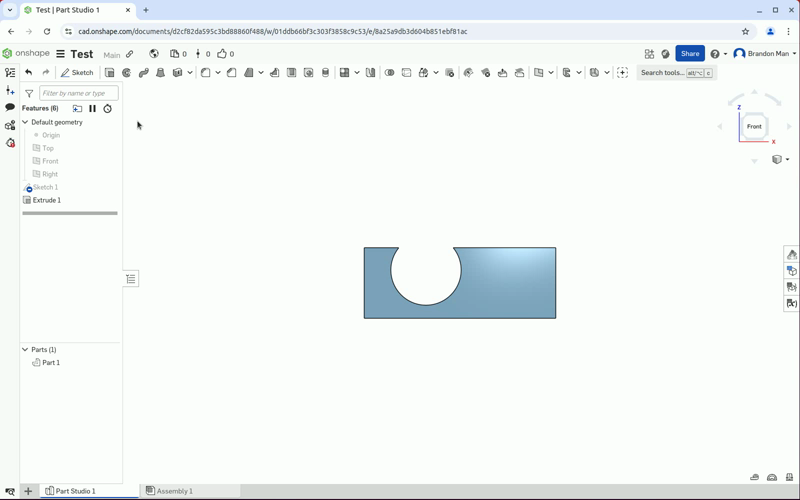
key(shift+h)
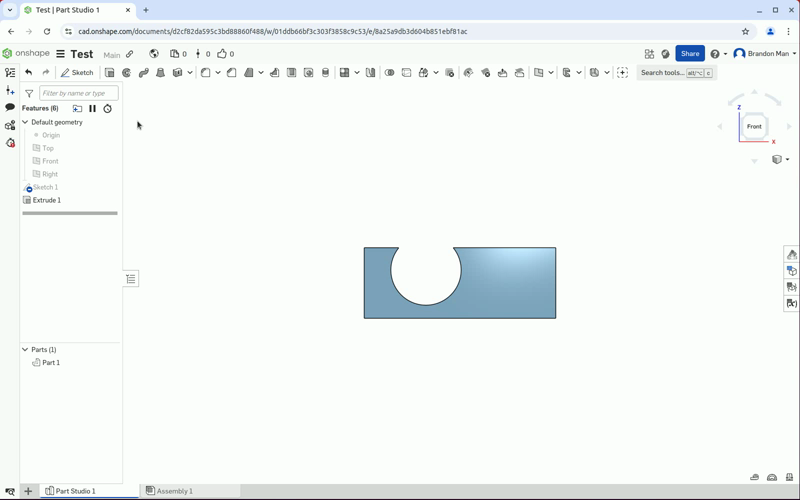
key(shift+h)
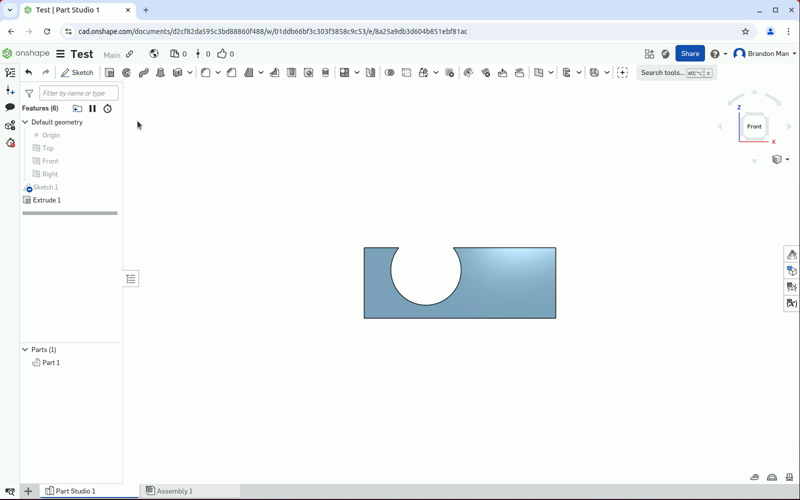
mouse_move(73, 189)
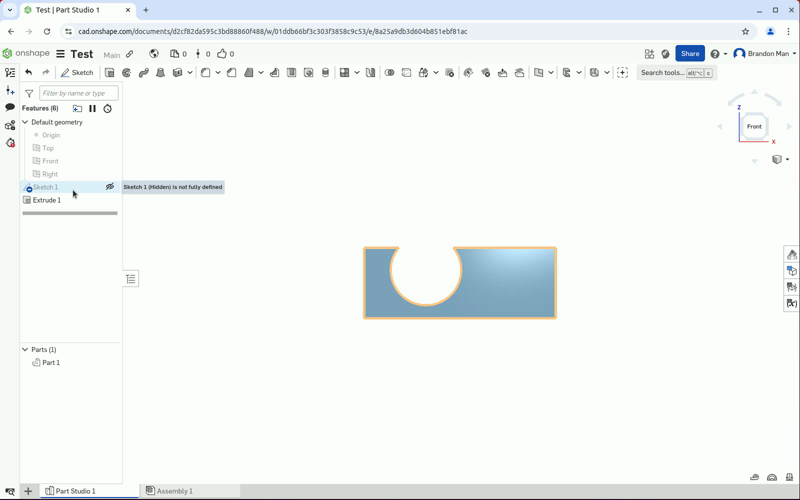
click(73, 189)
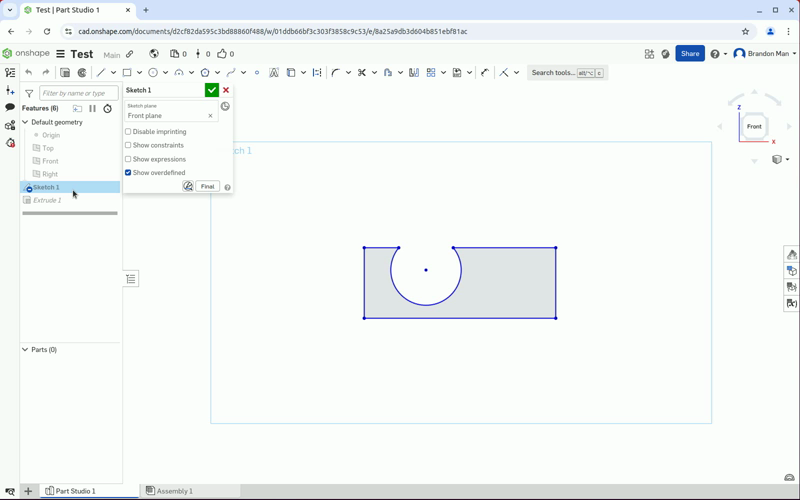
mouse_move(229, 92)
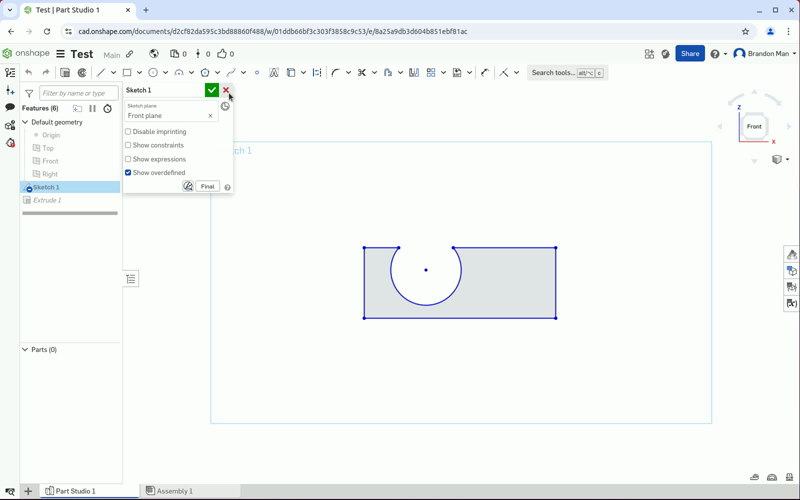
click(229, 92)
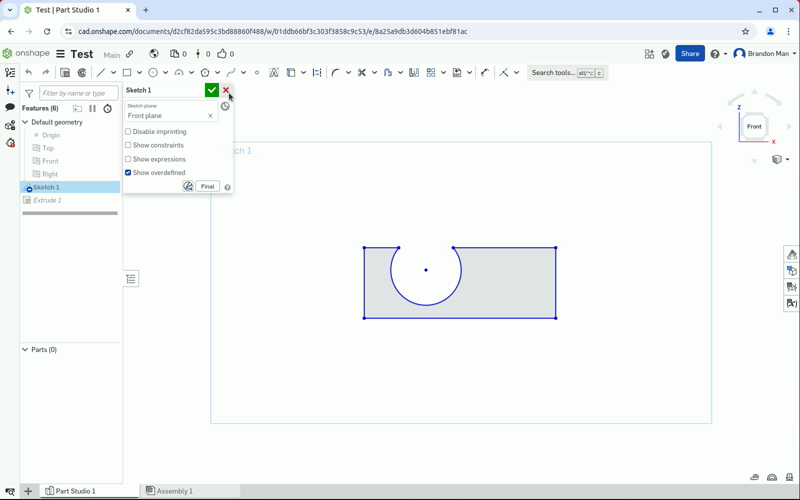
key(shift+s)
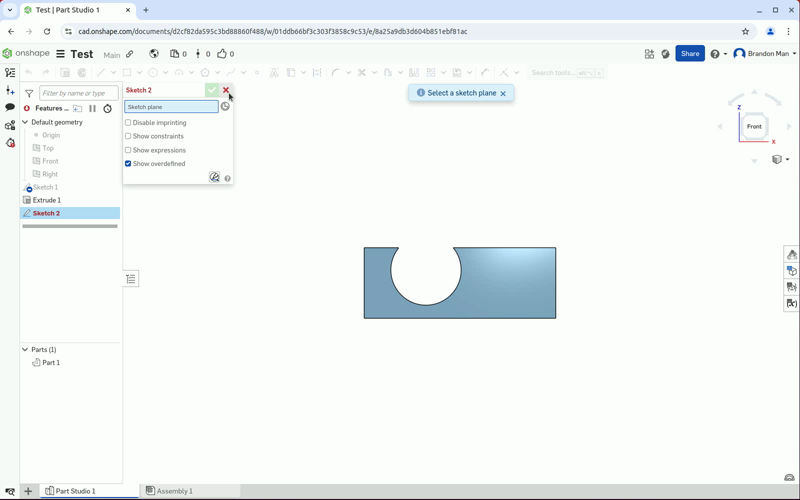
mouse_move(73, 163)
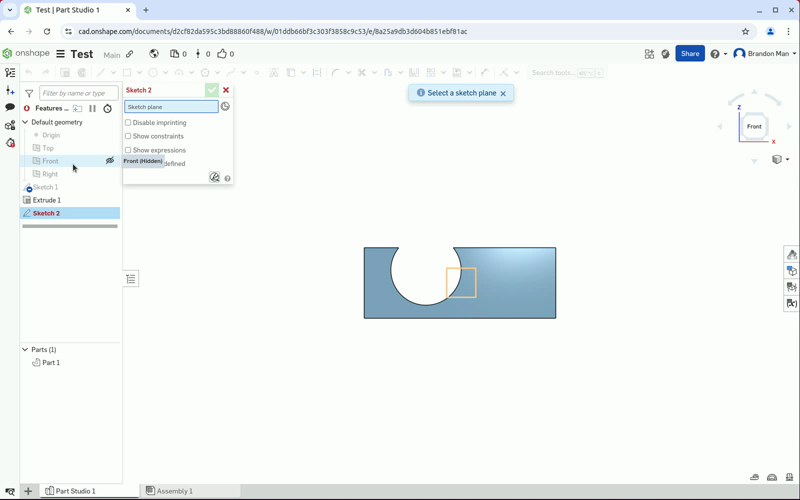
click(73, 163)
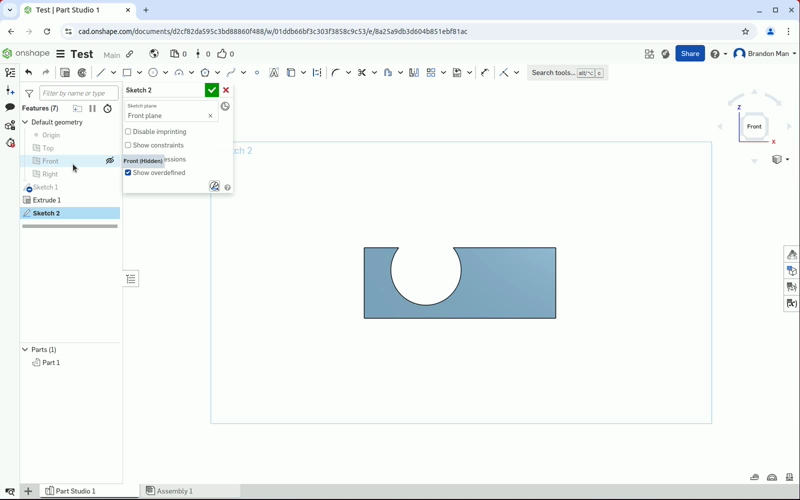
mouse_move(73, 352)
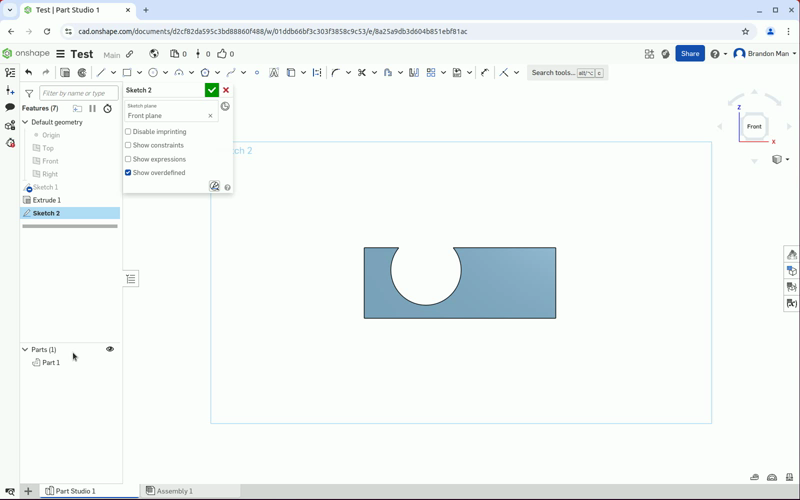
key(y)
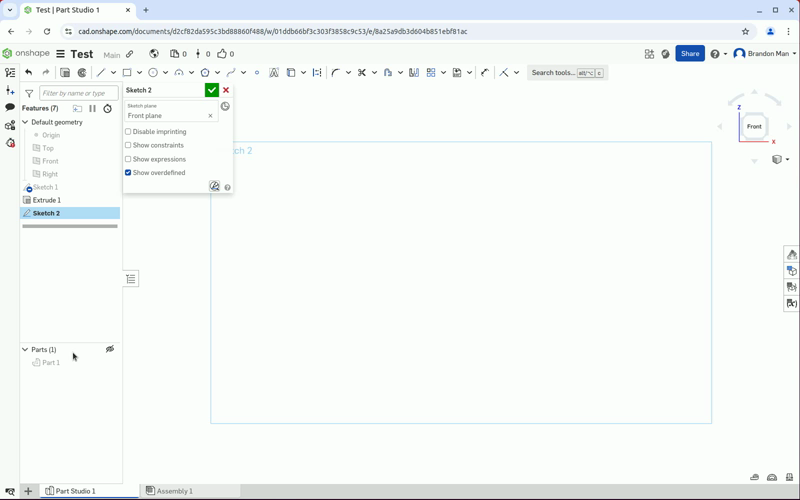
key(l)
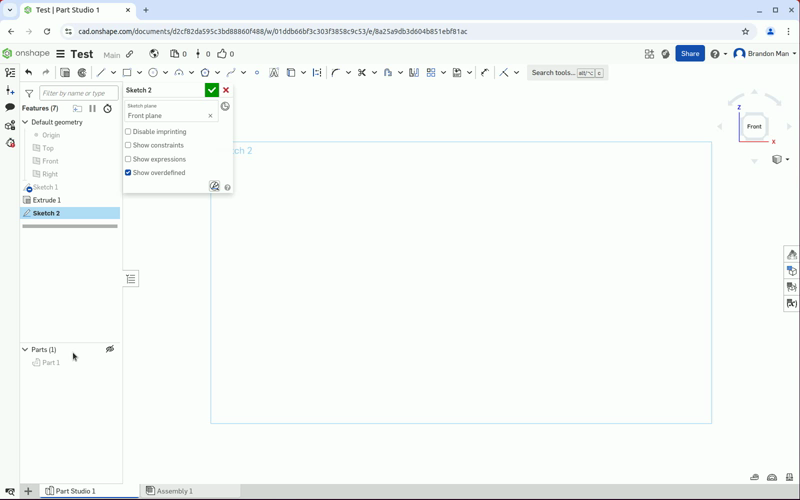
key_down(shift)
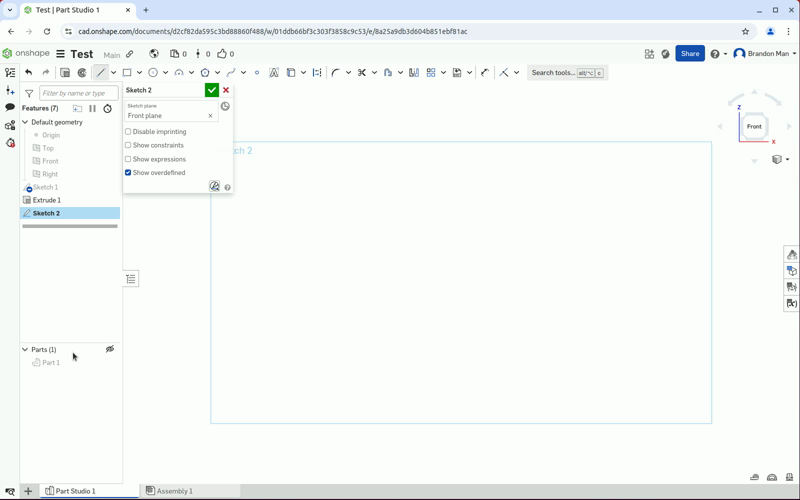
mouse_move(364, 247)
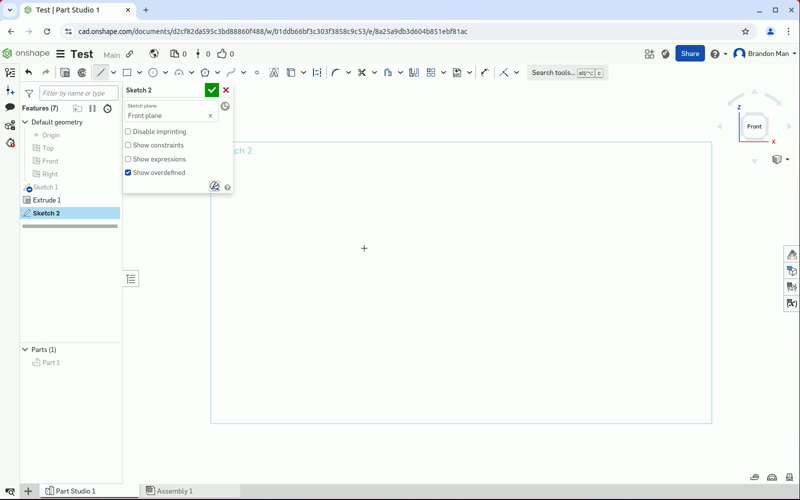
click(364, 247)
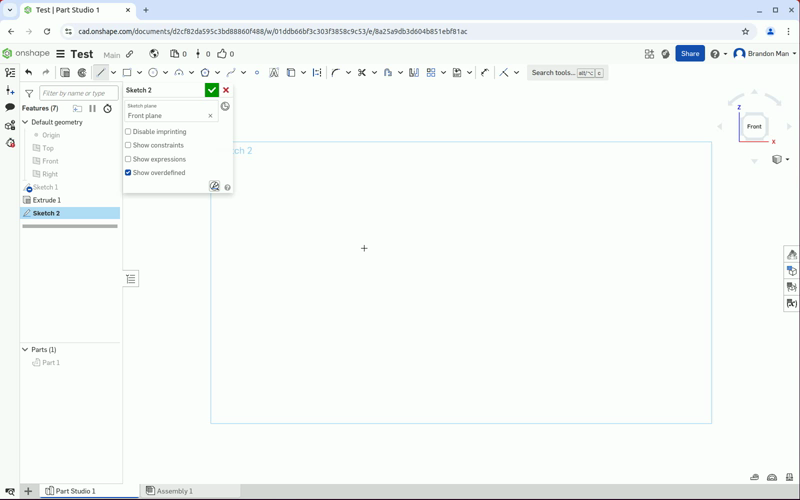
key_up(shift)
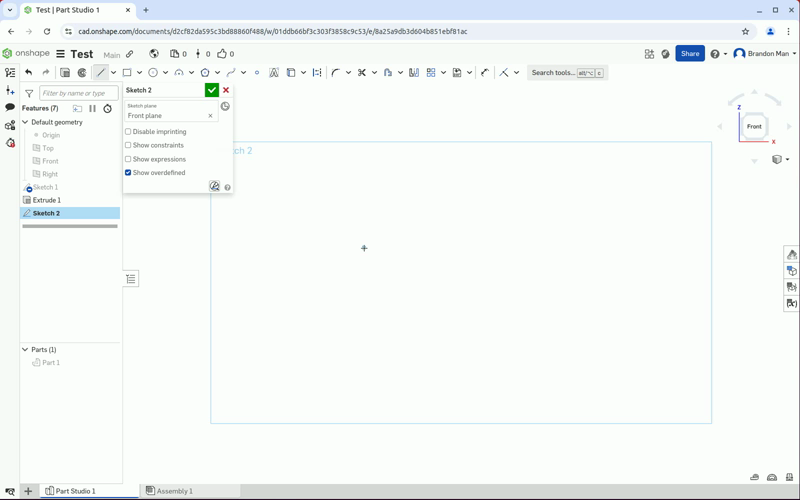
key_down(shift)
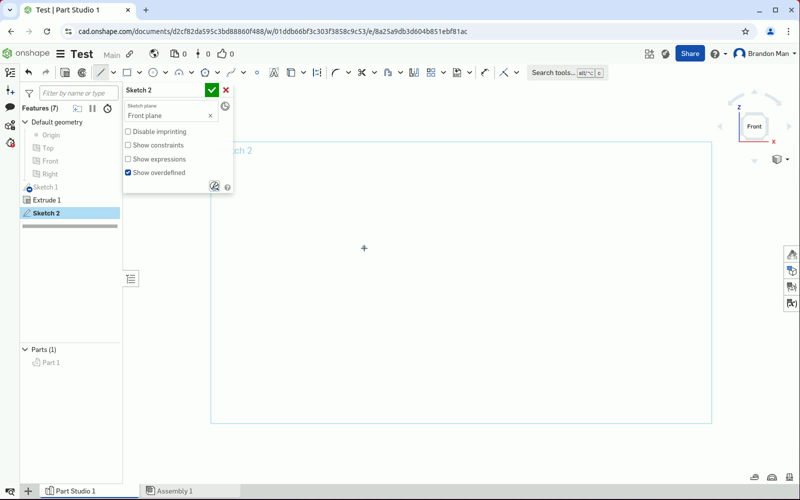
mouse_move(394, 247)
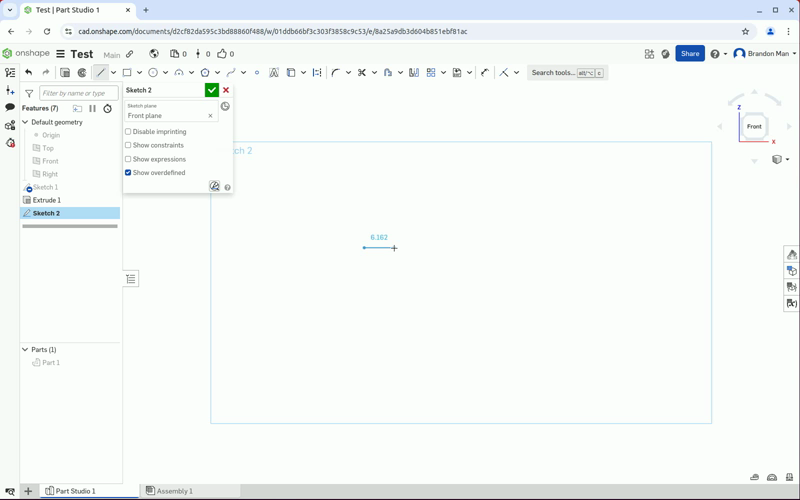
mouse_move(398, 247)
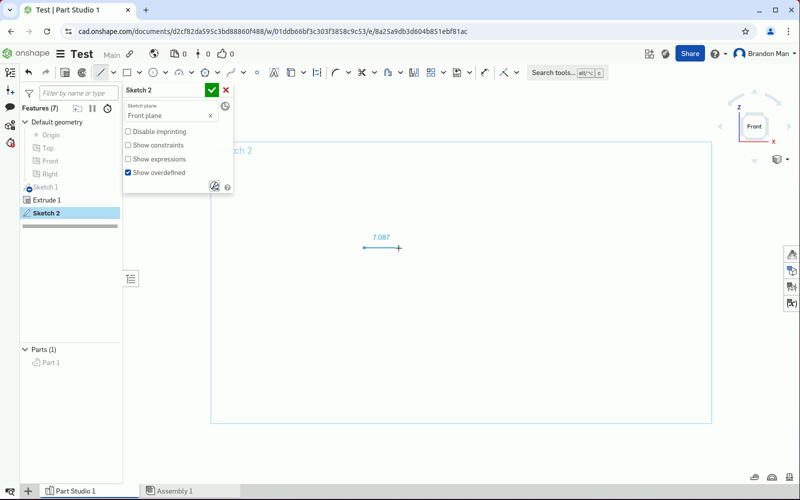
click(398, 247)
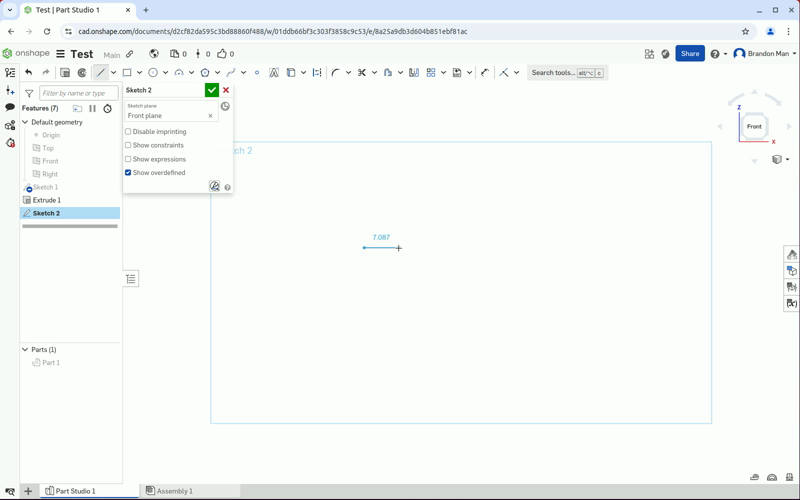
key_up(shift)
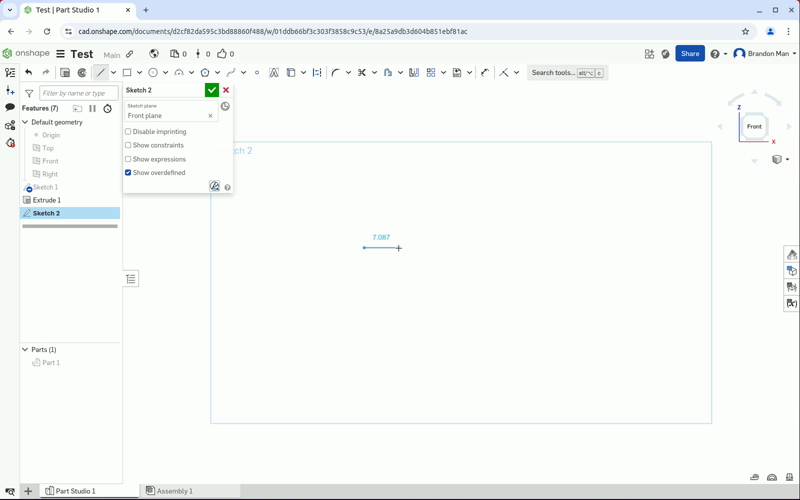
key(esc)
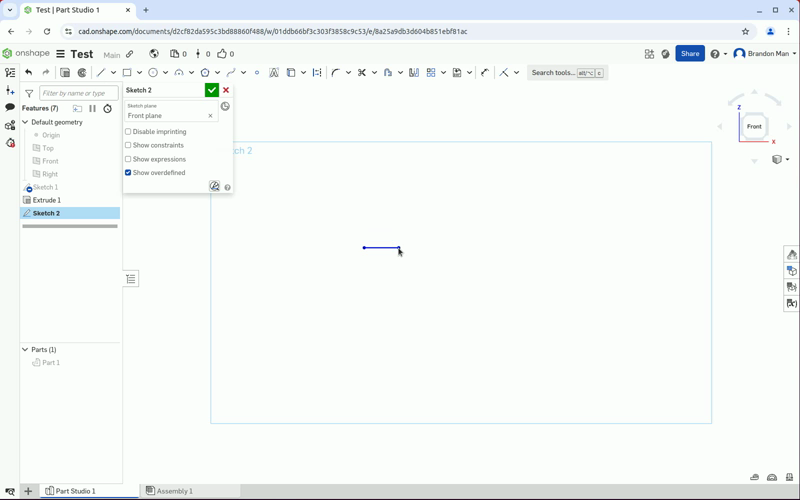
key(a)
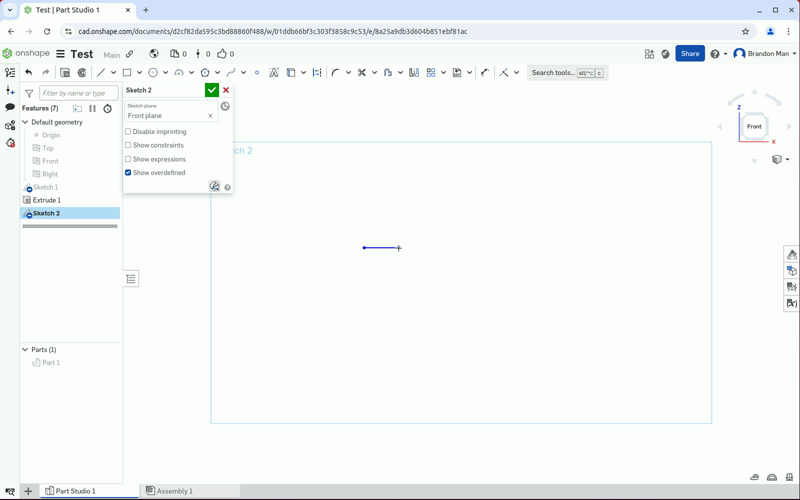
mouse_move(398, 247)
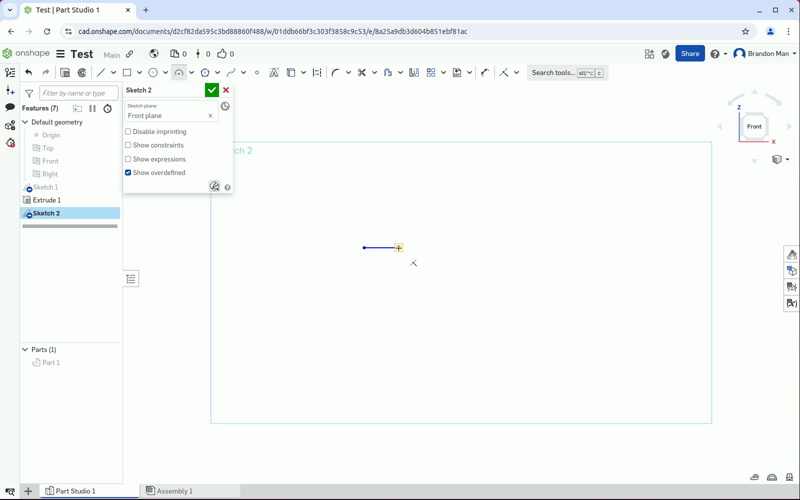
click(398, 247)
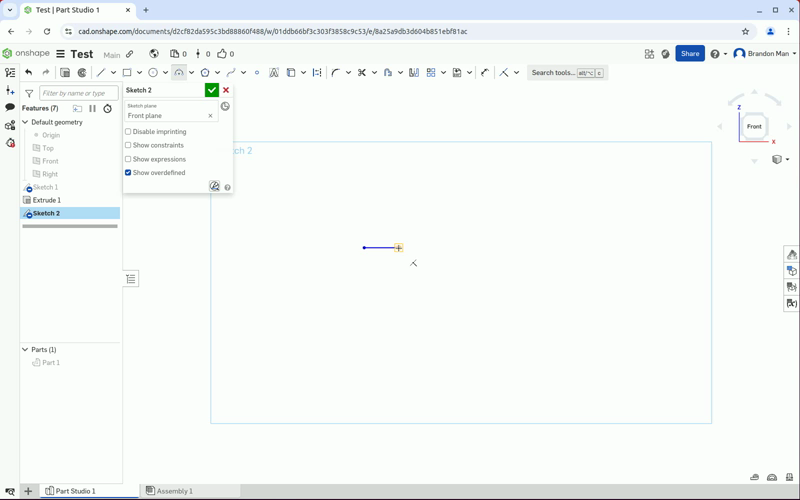
key_down(shift)
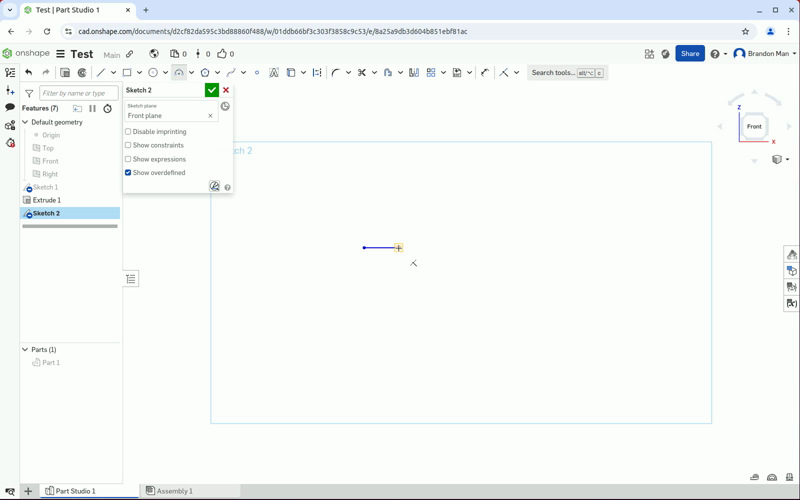
mouse_move(453, 247)
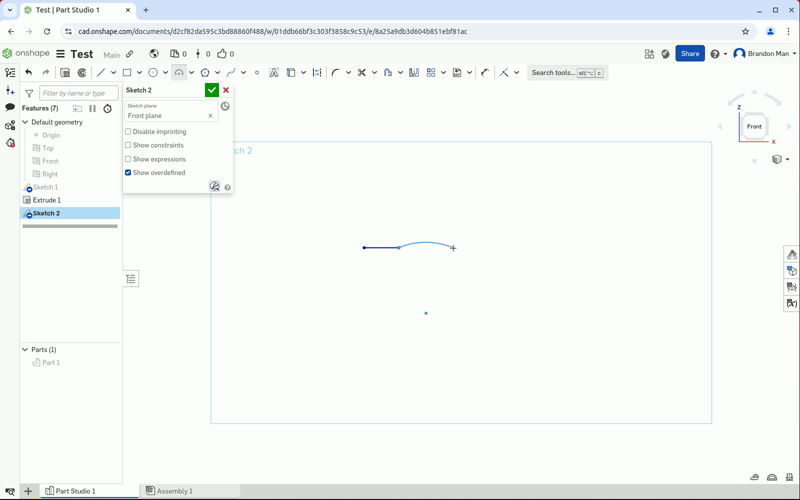
click(453, 247)
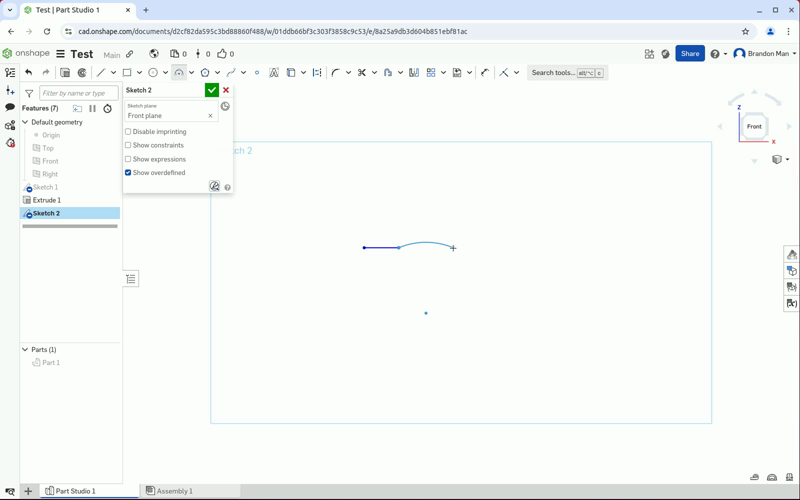
mouse_move(426, 234)
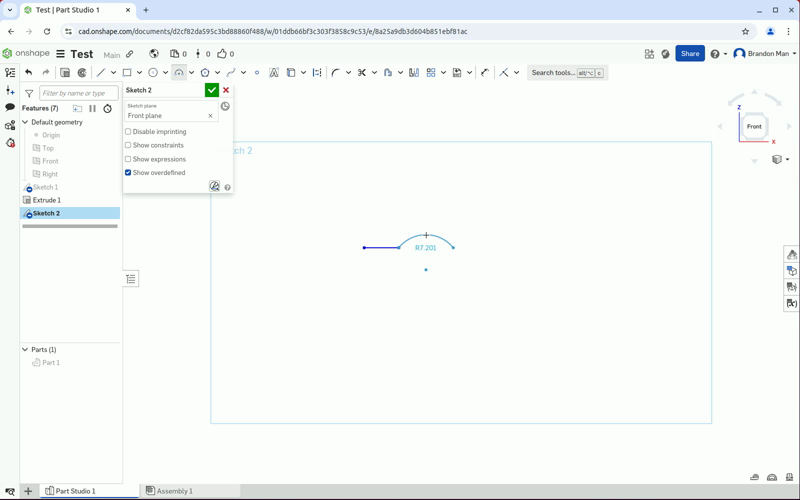
click(426, 234)
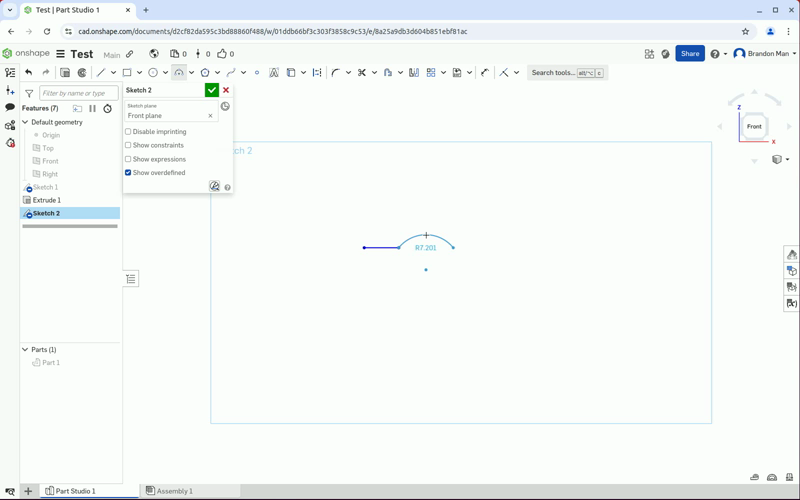
key_up(shift)
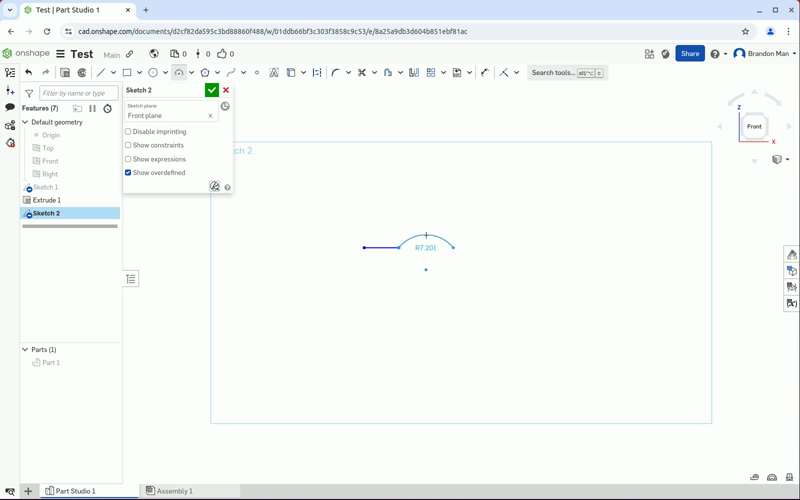
key(esc)
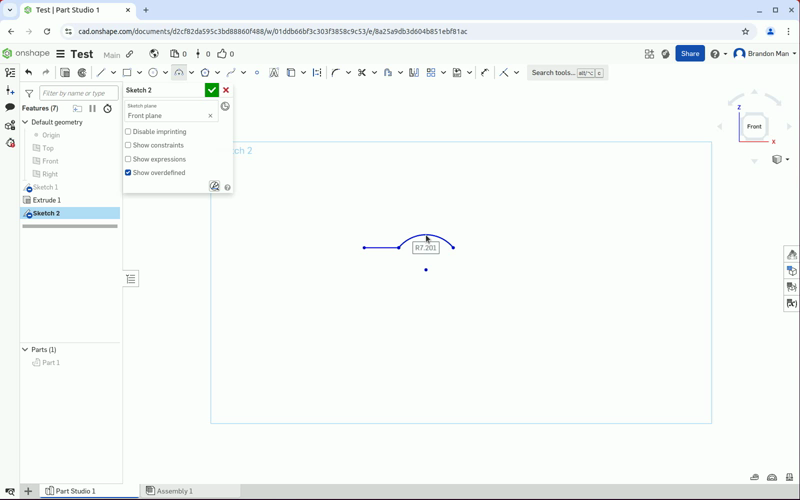
key(l)
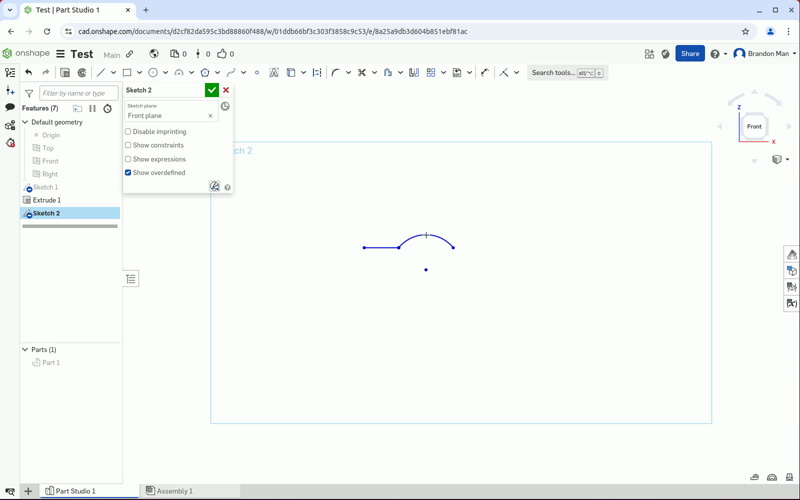
mouse_move(453, 247)
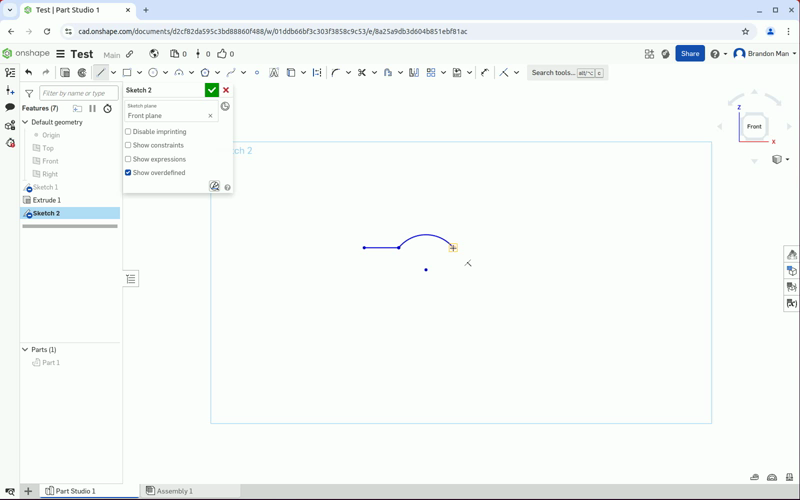
click(453, 247)
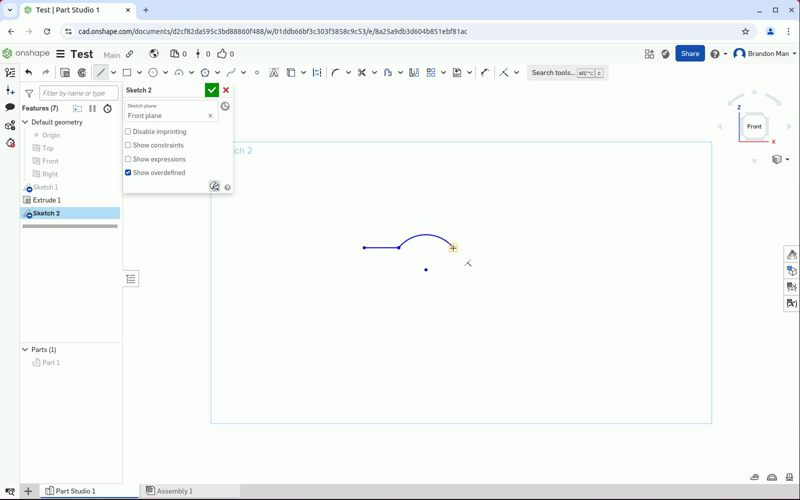
key_down(shift)
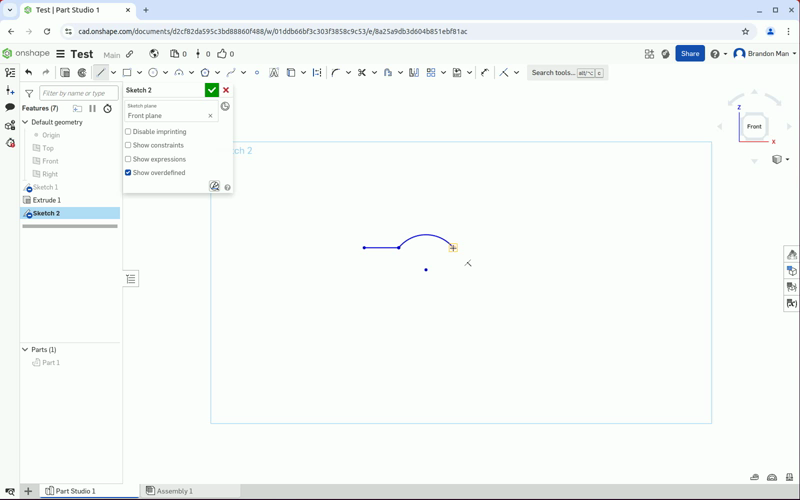
mouse_move(555, 247)
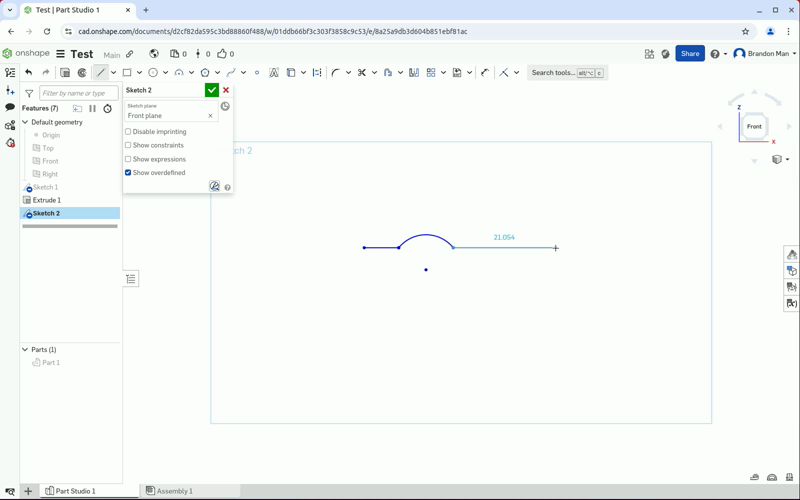
click(555, 247)
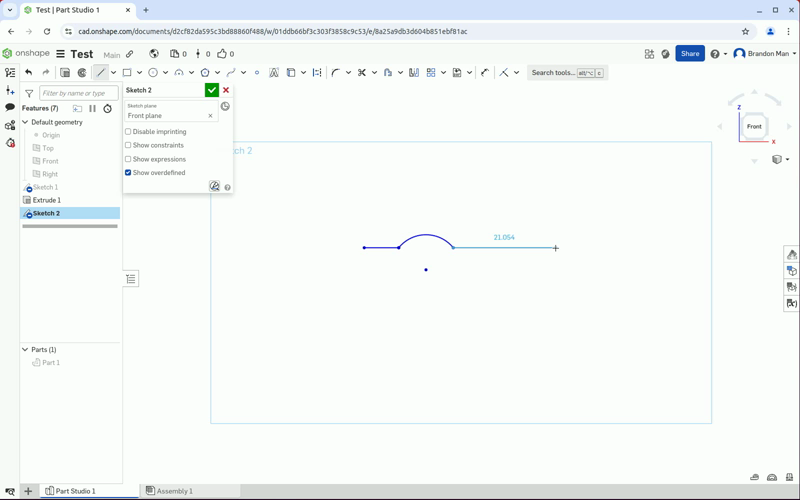
key_up(shift)
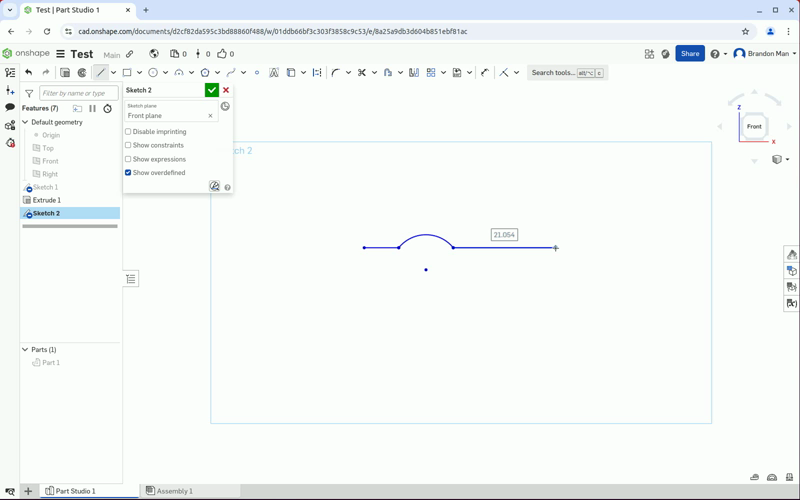
key_down(shift)
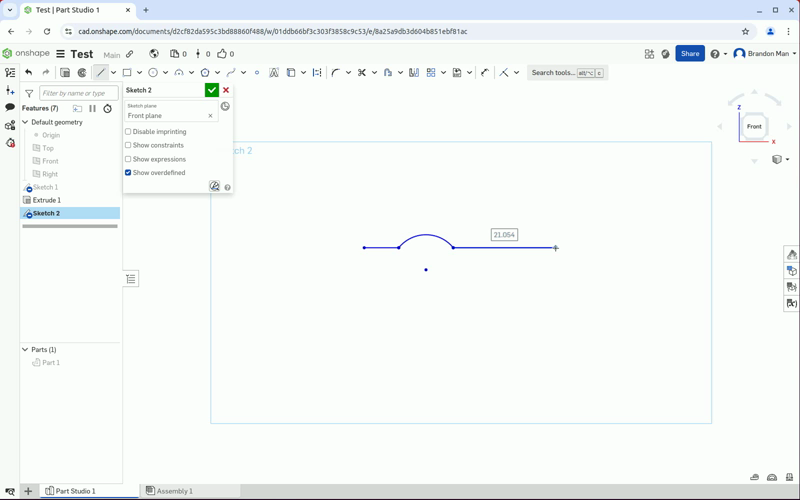
mouse_move(410, 171)
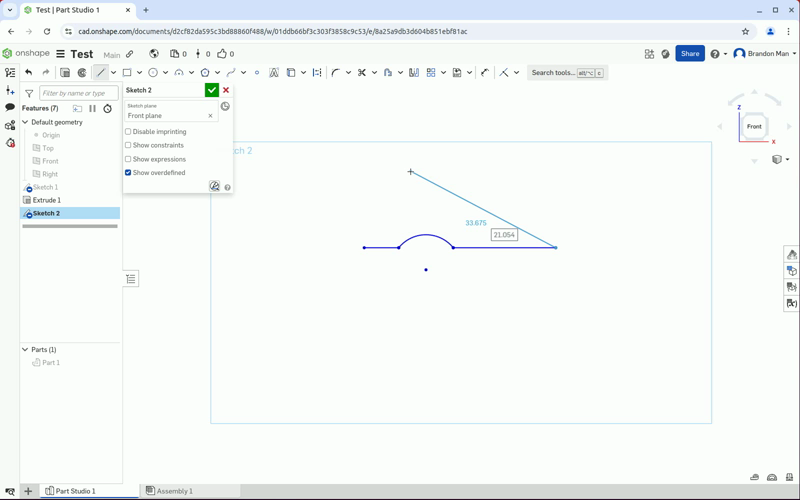
click(410, 171)
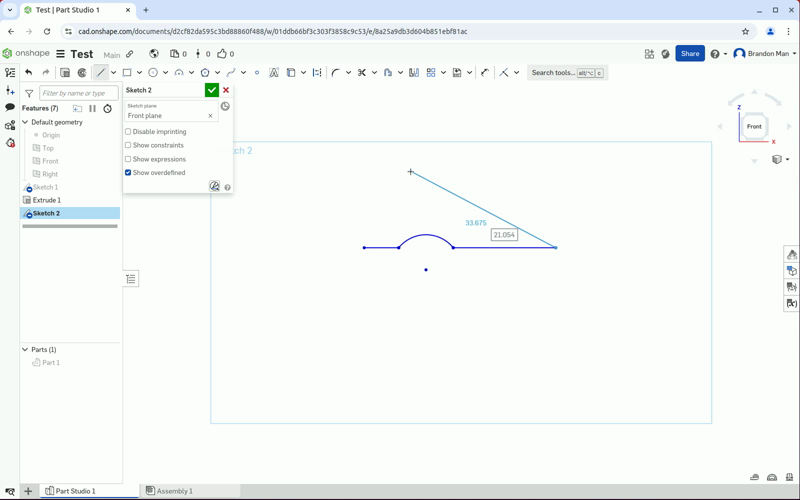
key_up(shift)
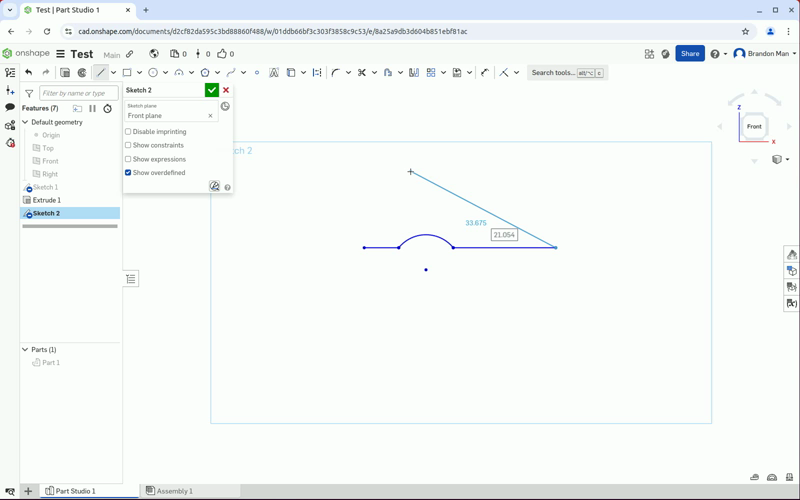
key_down(shift)
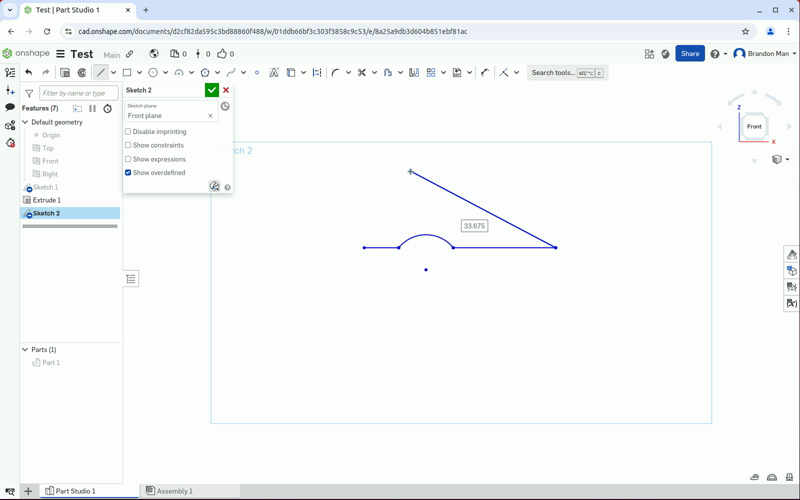
mouse_move(364, 247)
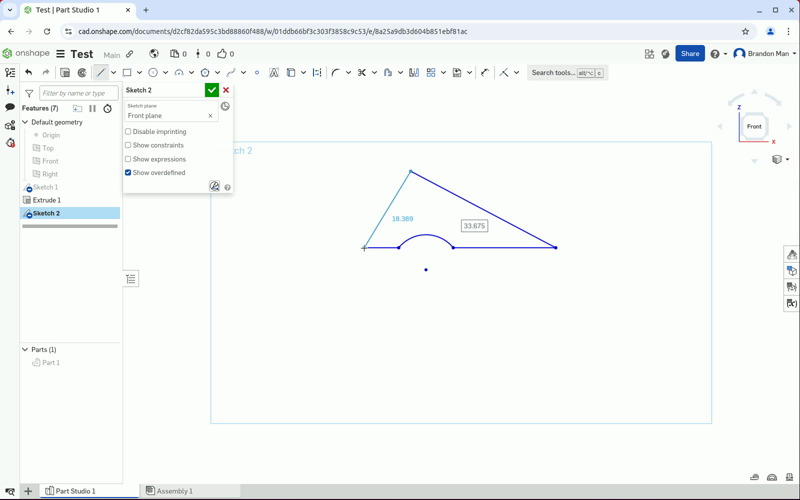
key_up(shift)
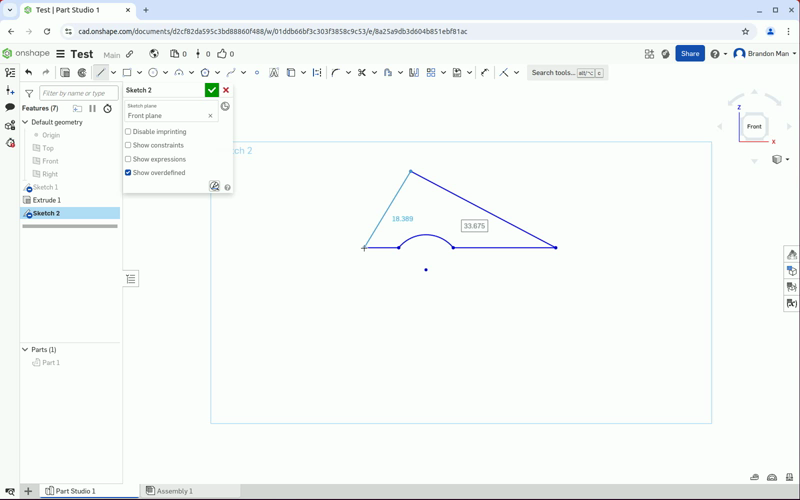
click(364, 247)
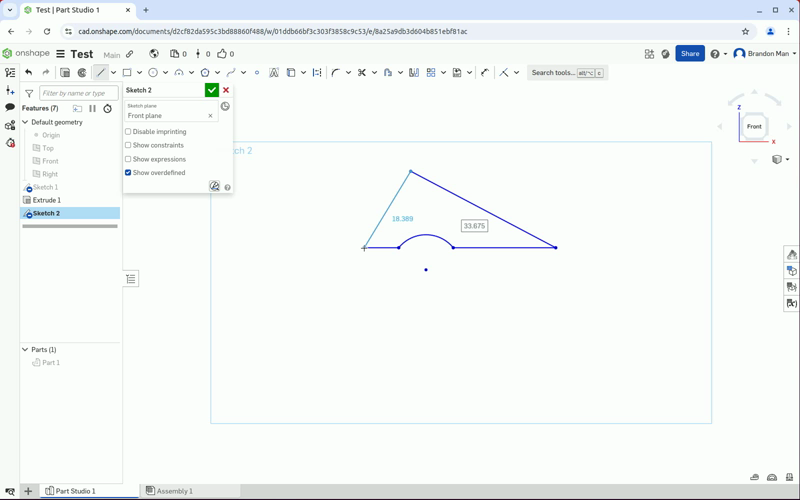
key(esc)
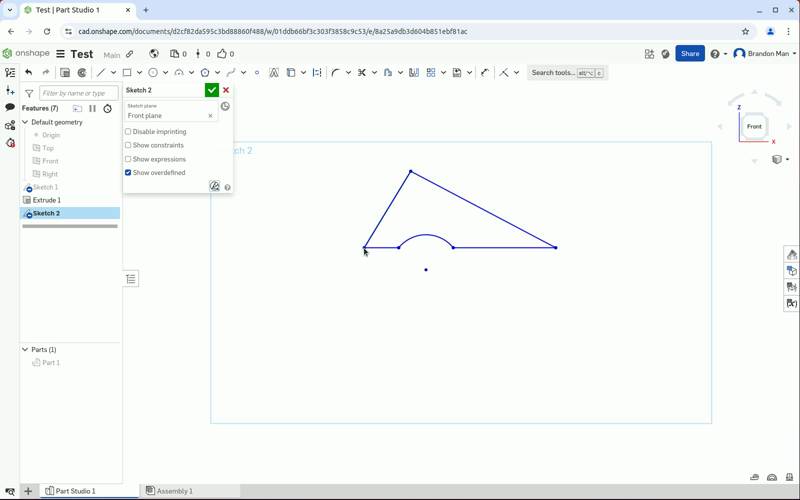
mouse_move(498, 228)
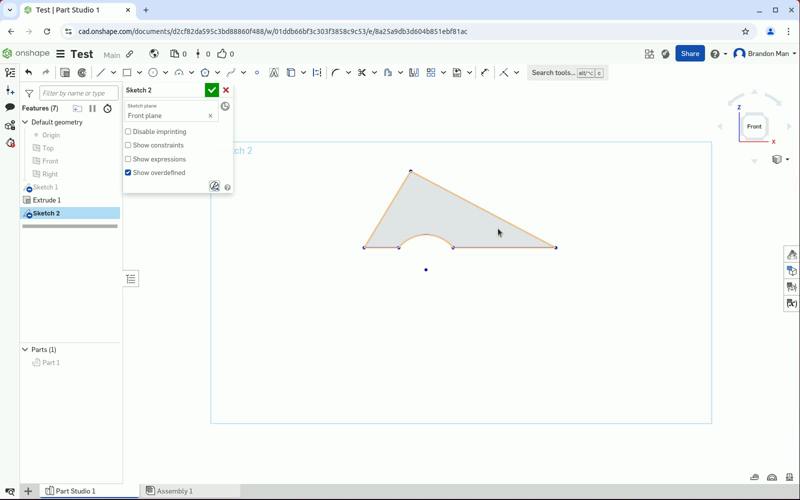
click(498, 228)
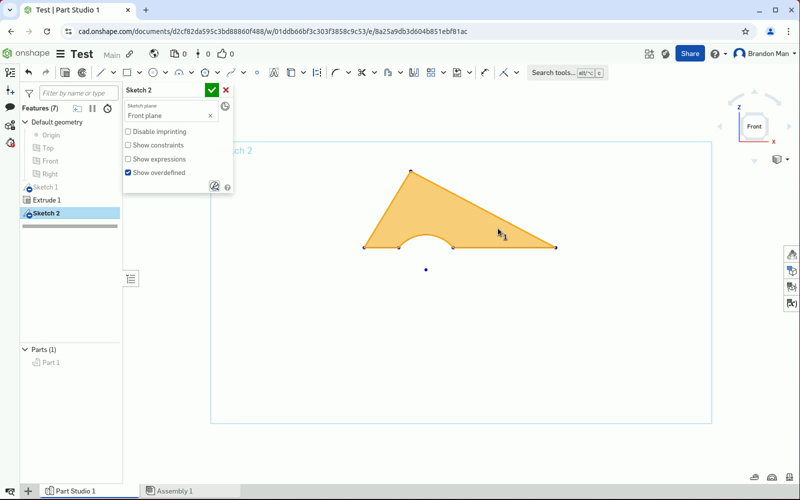
mouse_move(73, 352)
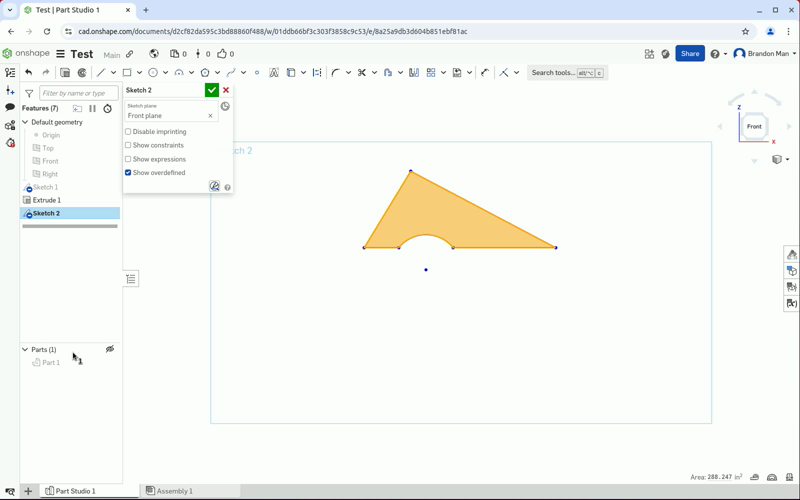
key(shift+y)
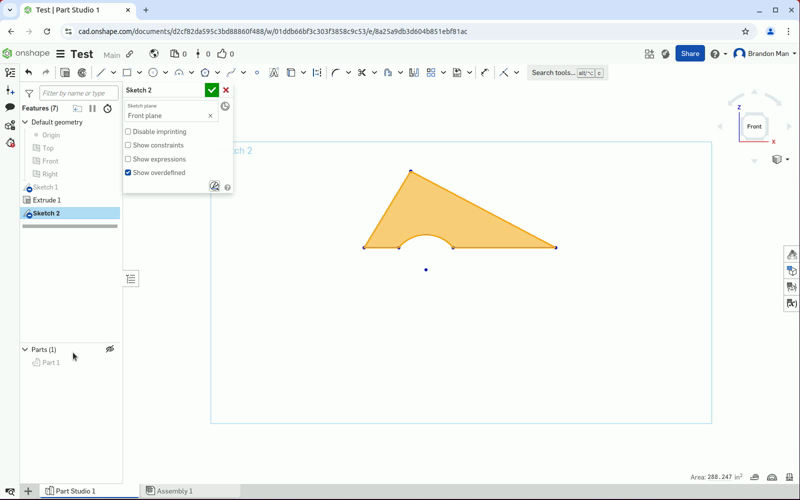
key(shift+e)
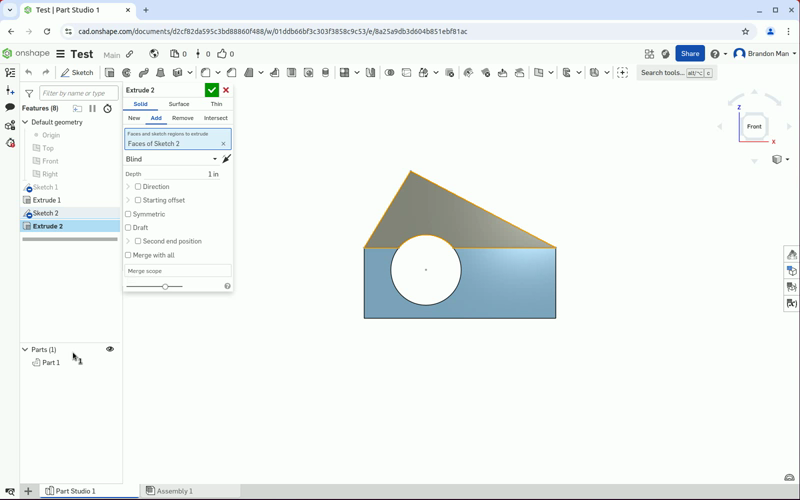
mouse_move(143, 106)
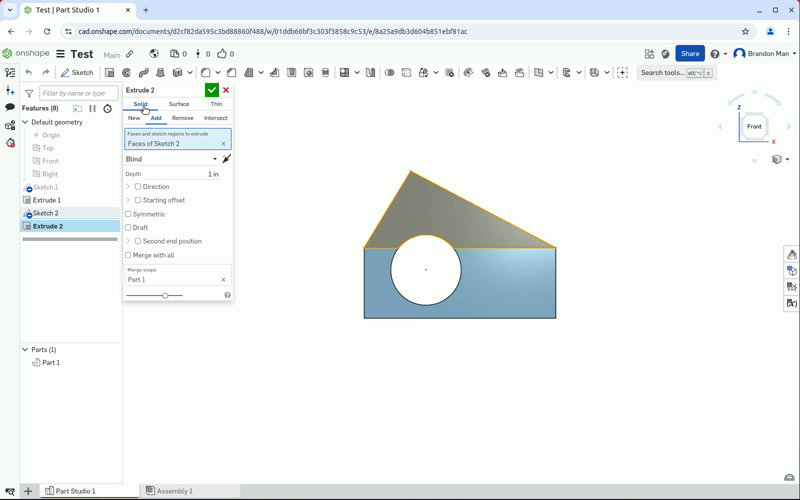
click(143, 106)
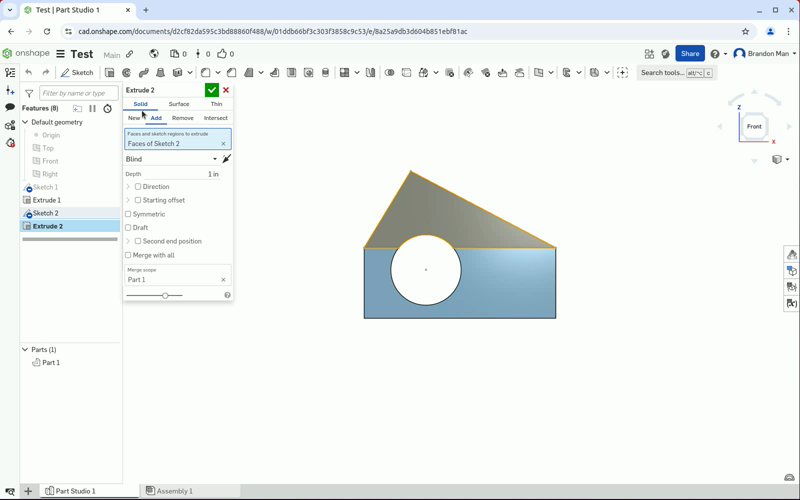
mouse_move(137, 120)
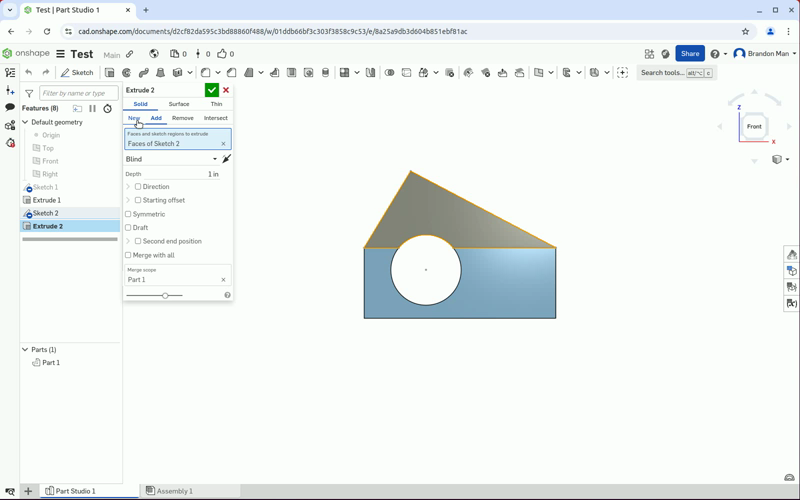
click(137, 120)
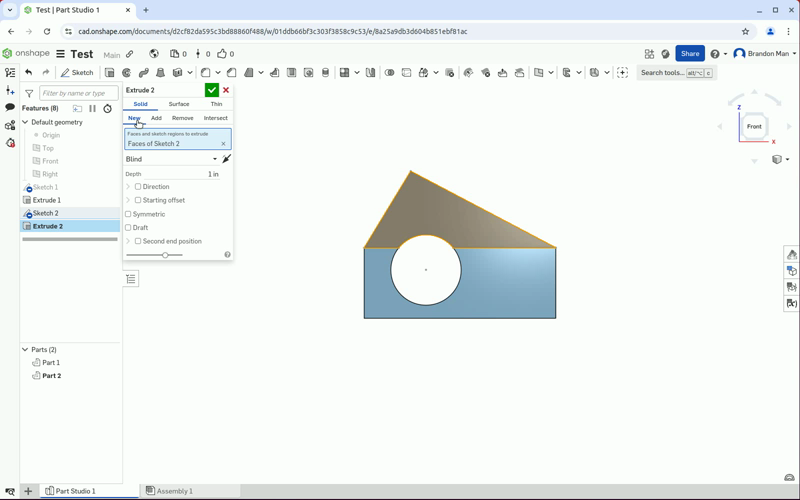
key(tab, 4)
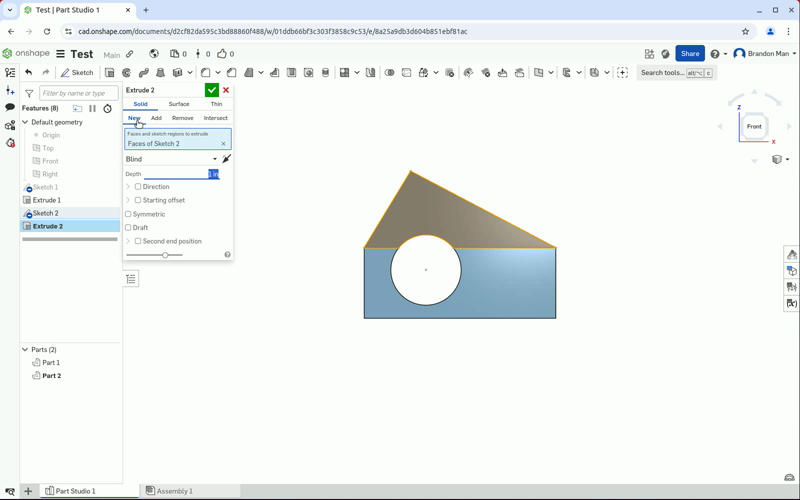
text(11.313)
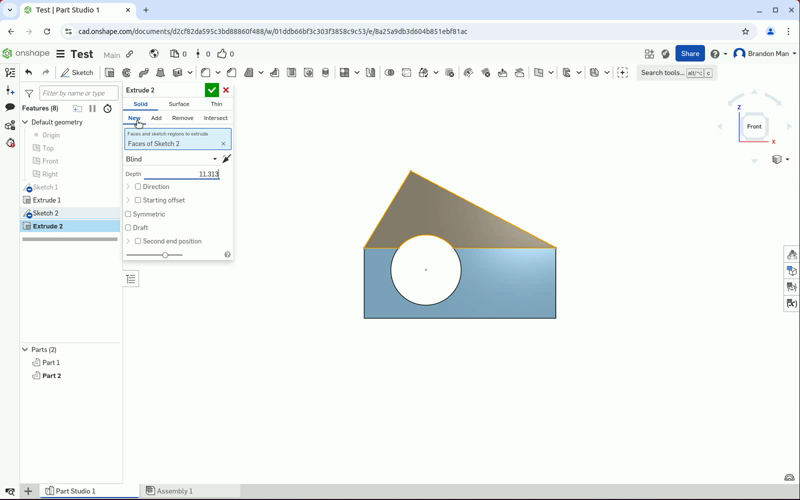
key(enter)
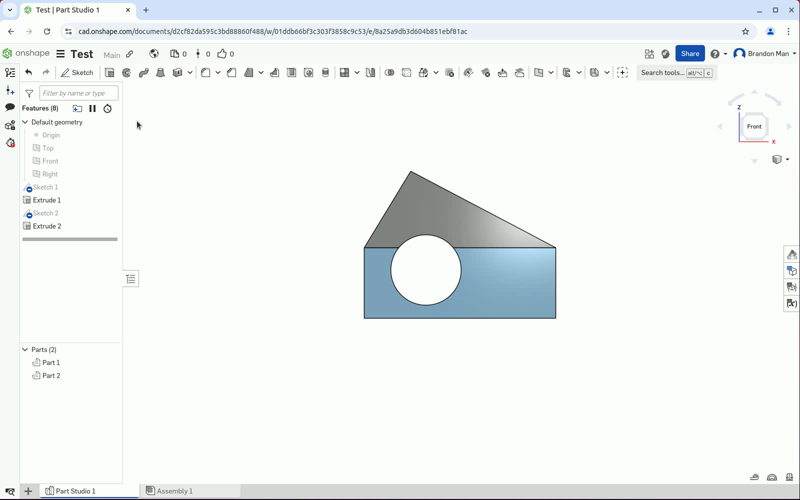
key(shift+h)
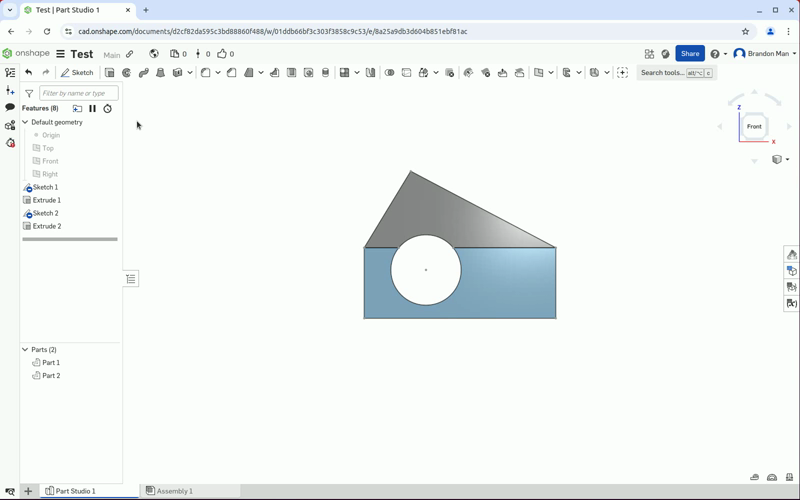
key(shift+h)
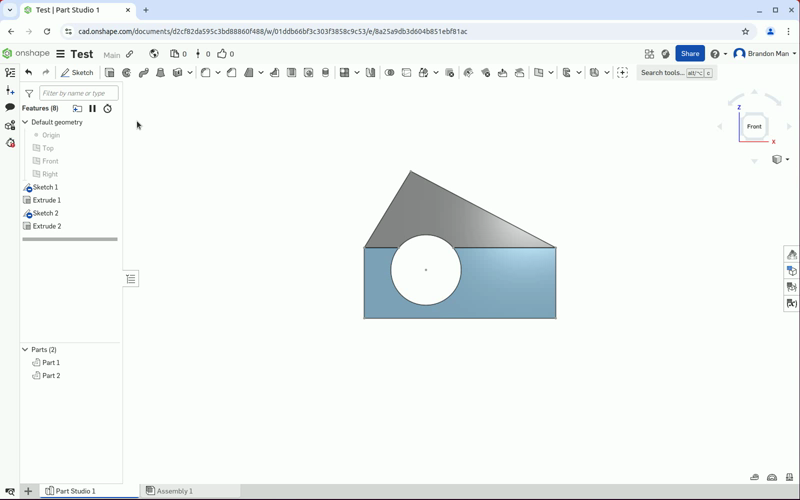
key(shift+7)
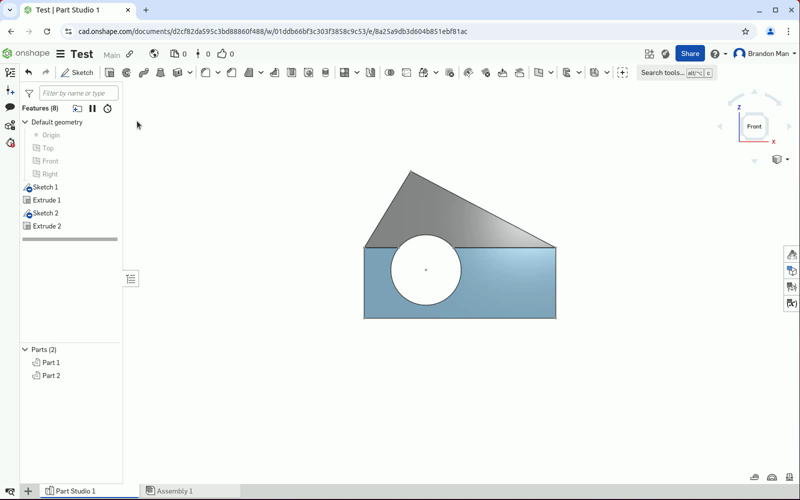
key(left, 2)
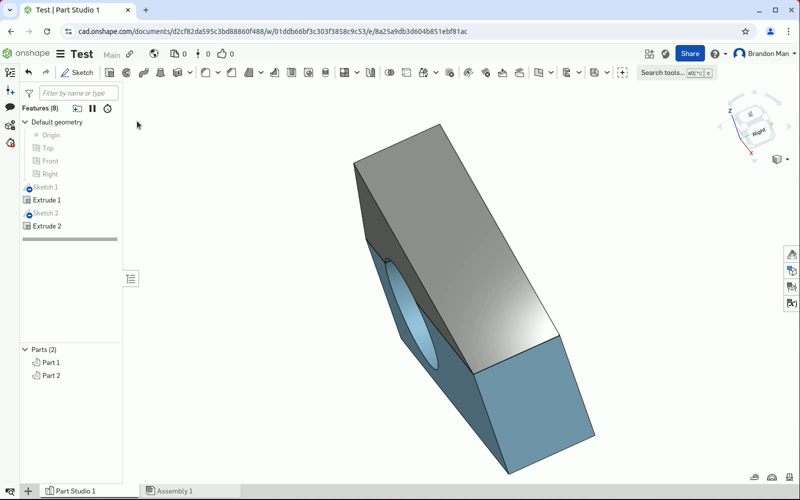
key(down, 2)
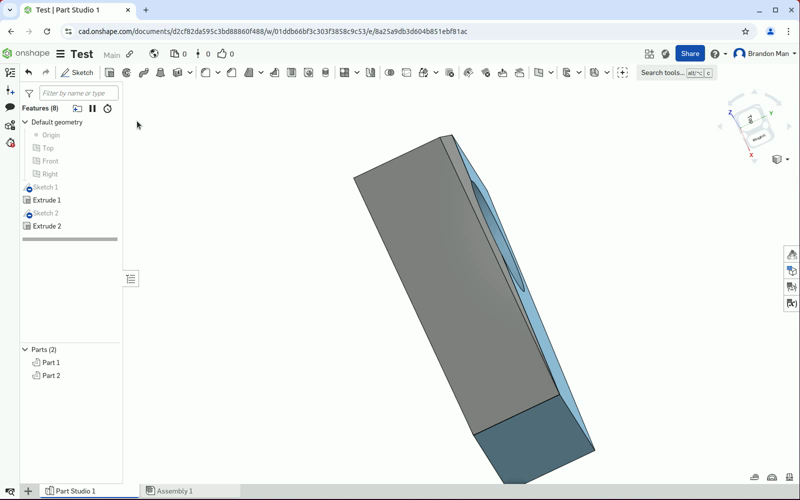
key(up, 2)
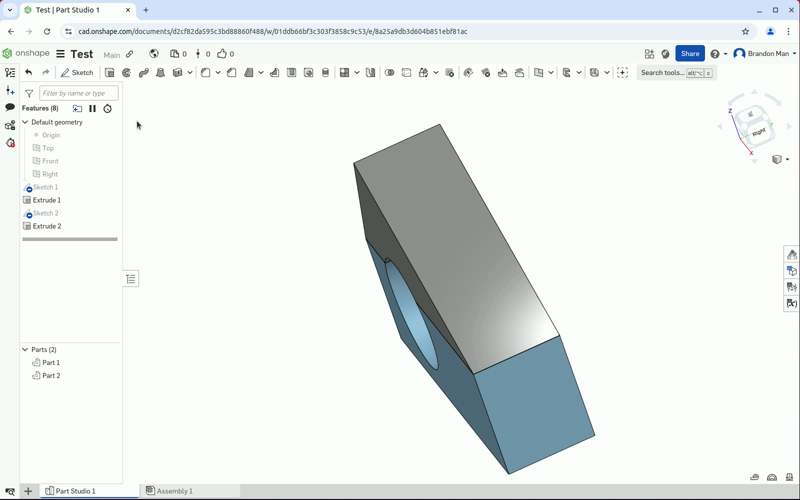
key(right, 2)
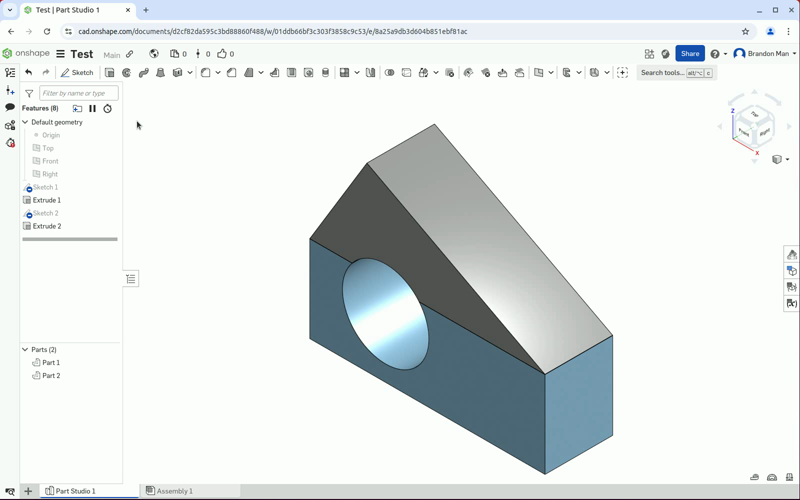
mouse_move(73, 189)
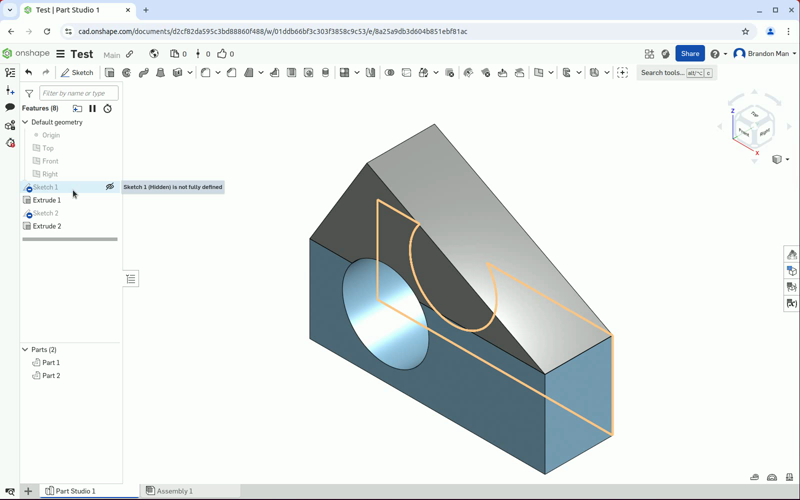
click(73, 189)